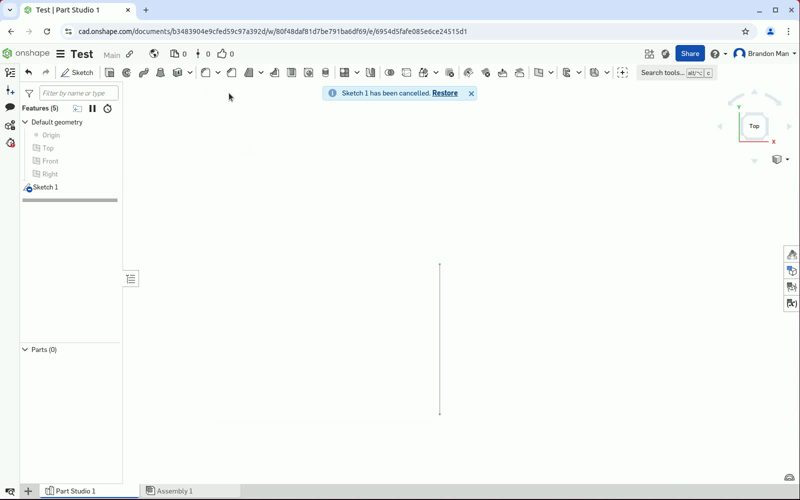
key(shift+h)
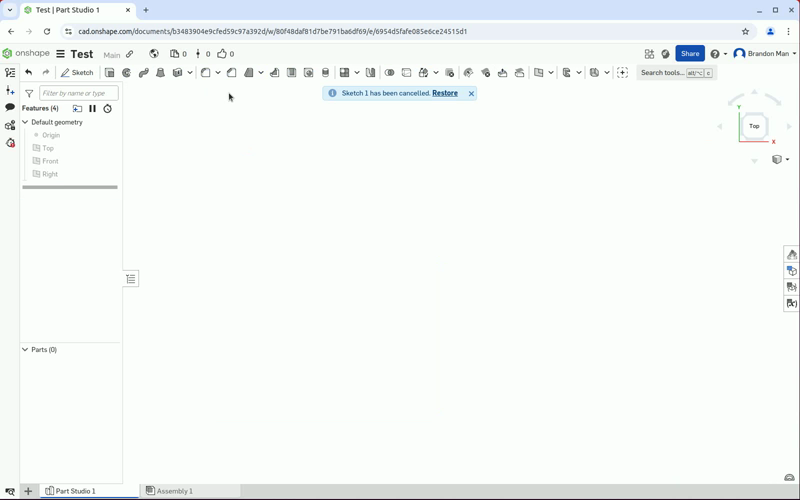
key(shift+s)
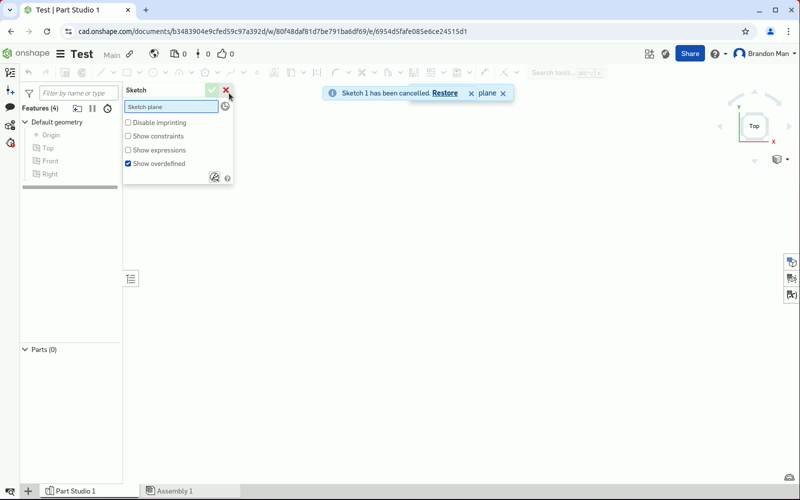
mouse_move(73, 150)
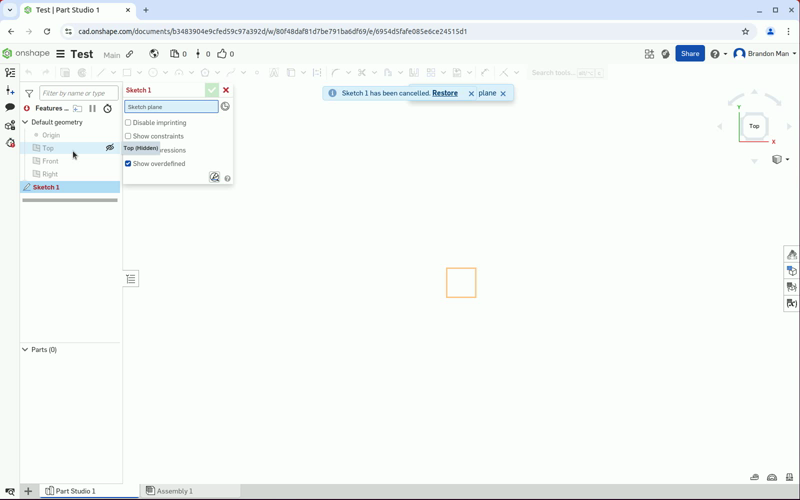
click(73, 150)
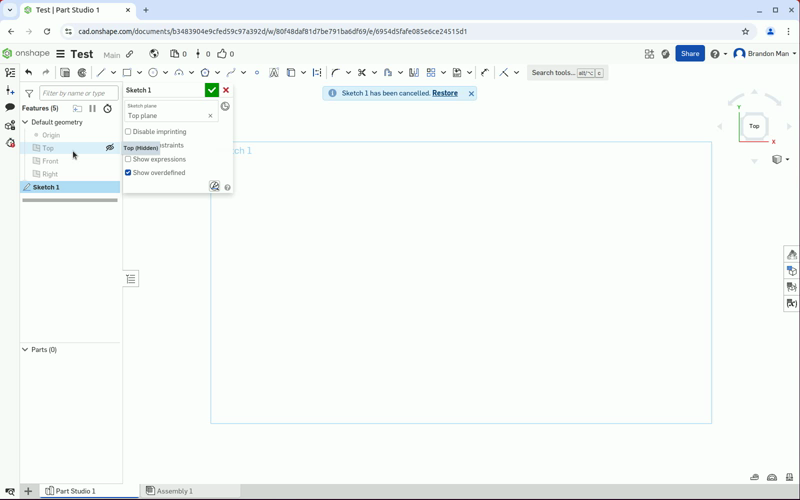
mouse_move(73, 352)
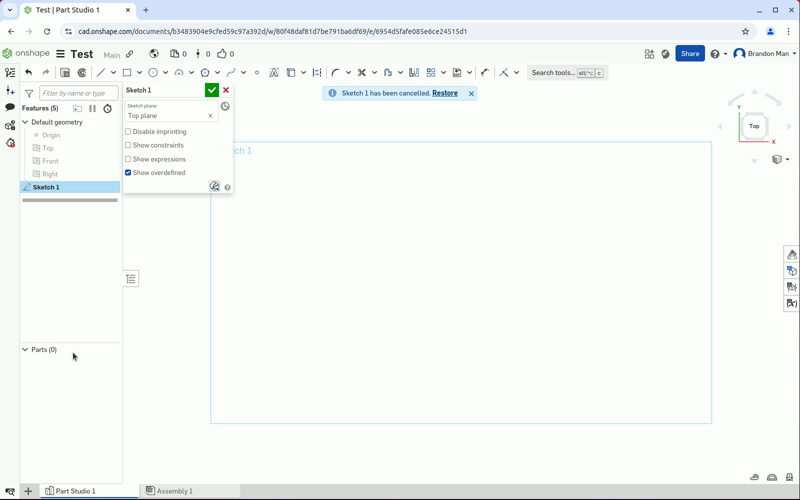
key(y)
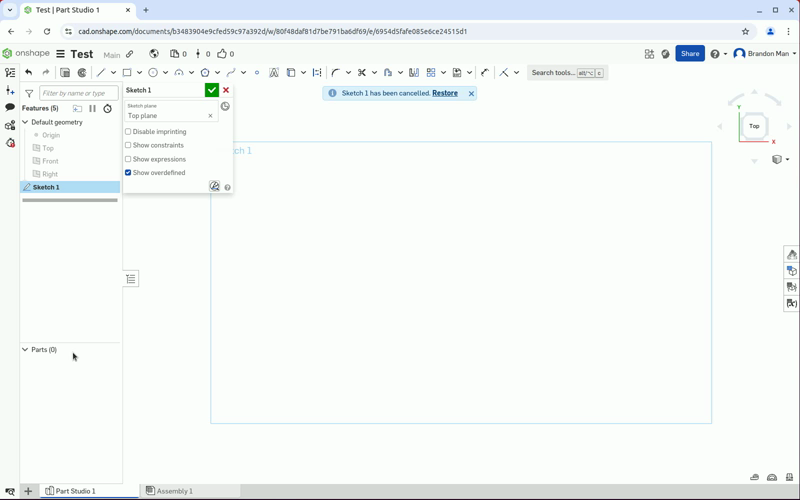
key(c)
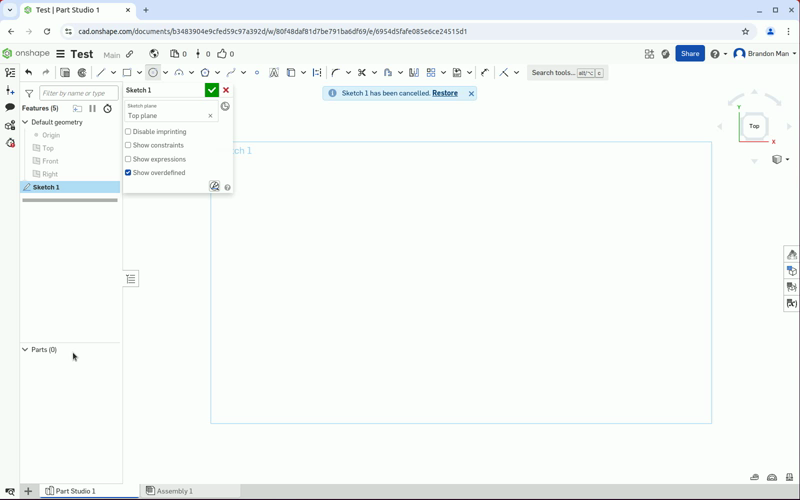
key_down(shift)
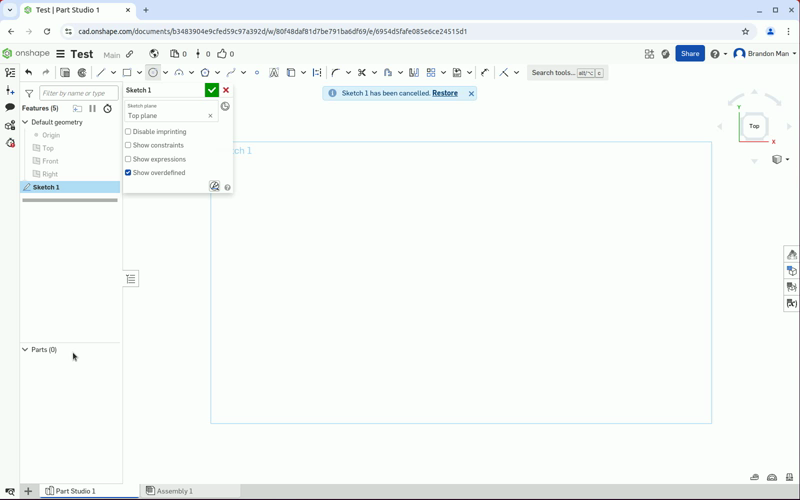
mouse_move(461, 282)
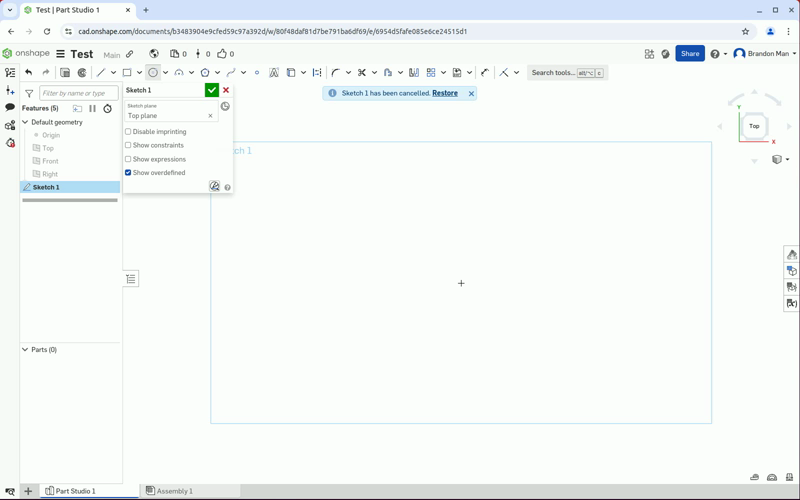
click(461, 282)
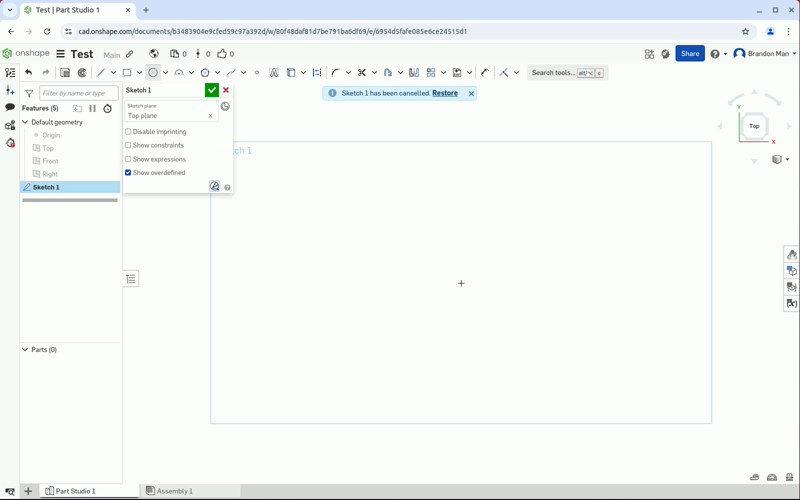
key_up(shift)
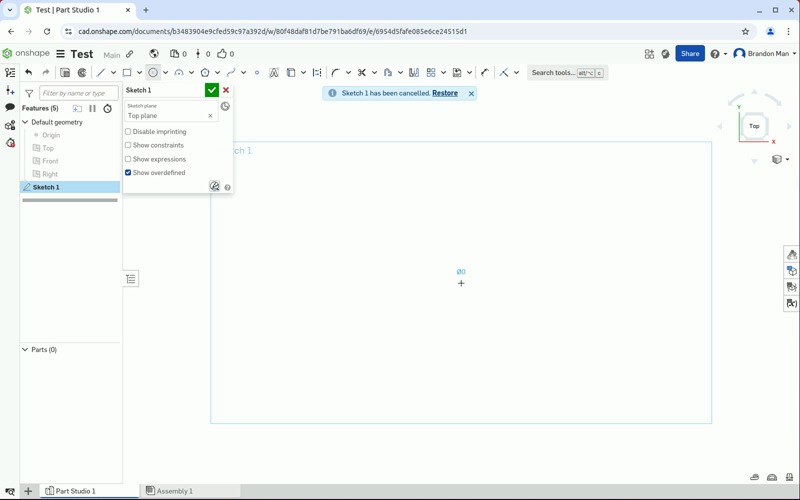
mouse_move(537, 282)
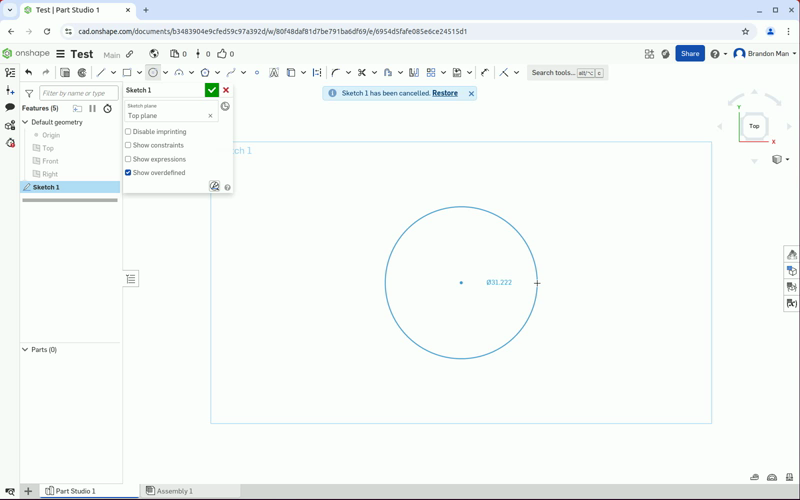
click(537, 282)
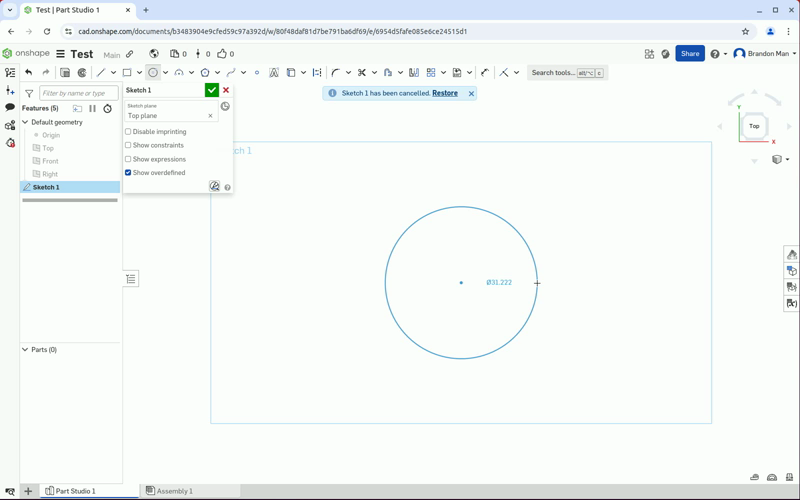
key(esc)
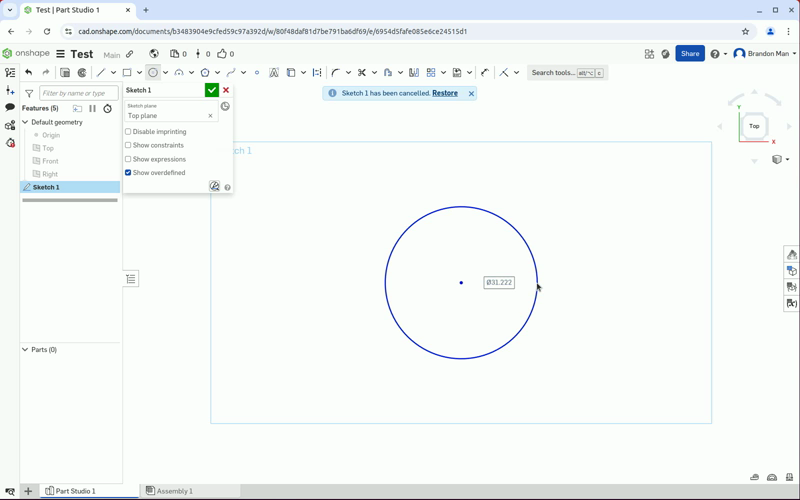
mouse_move(439, 223)
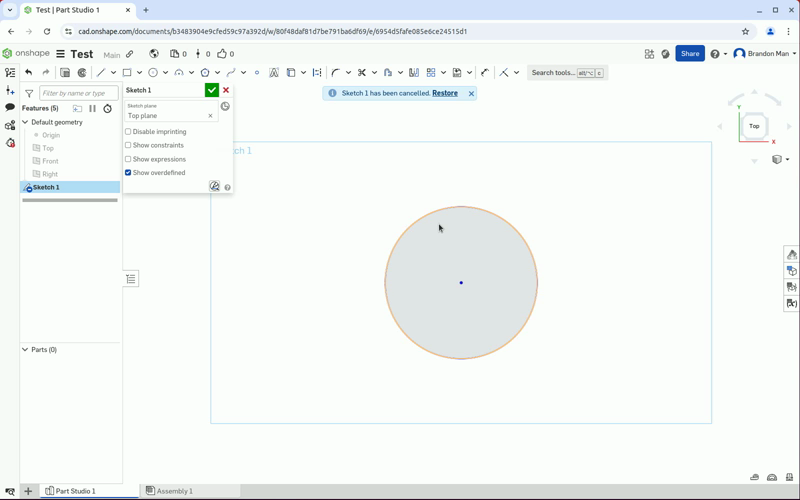
click(439, 223)
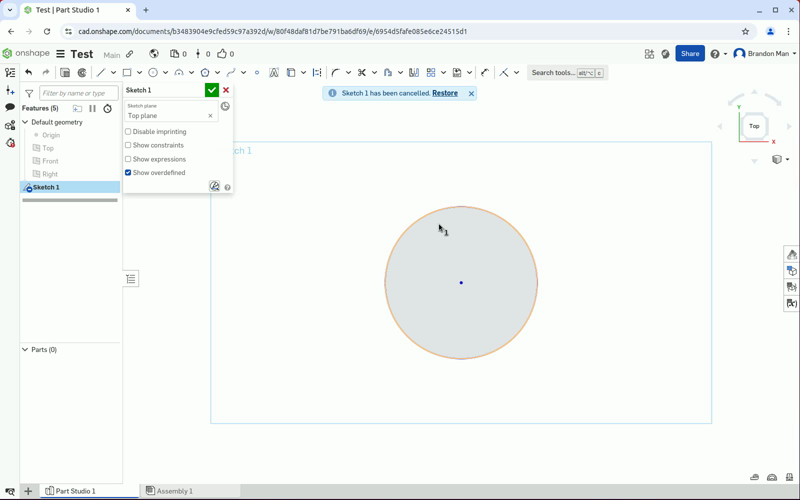
mouse_move(73, 352)
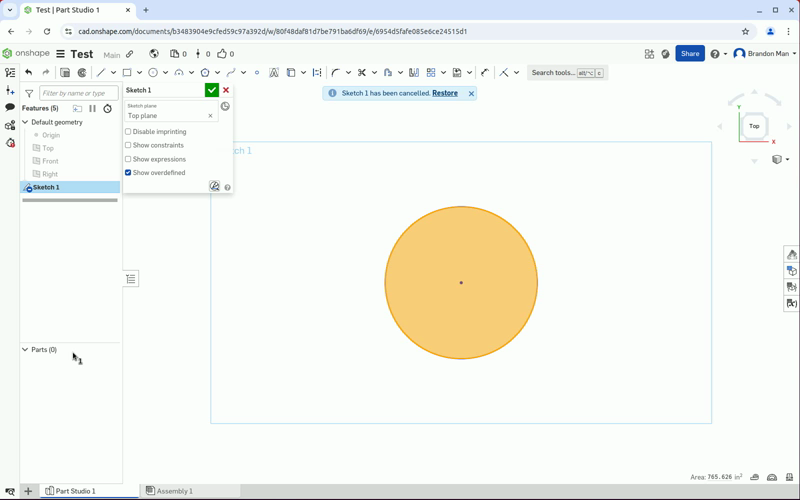
key(shift+y)
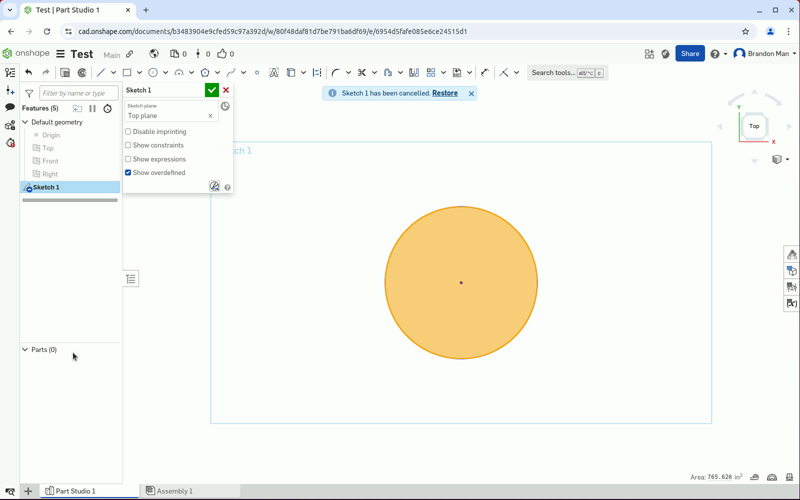
key(shift+e)
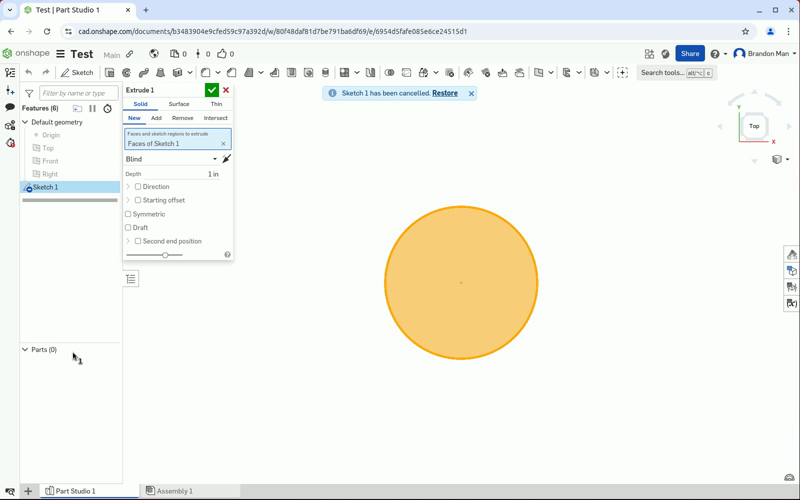
mouse_move(143, 106)
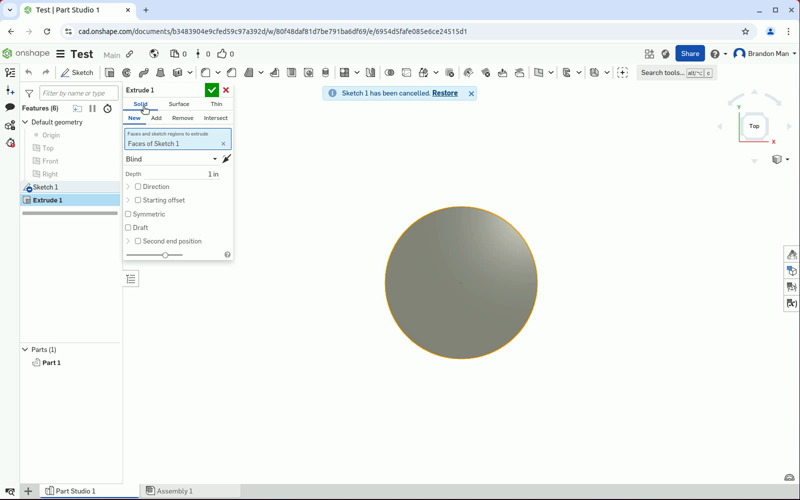
click(143, 106)
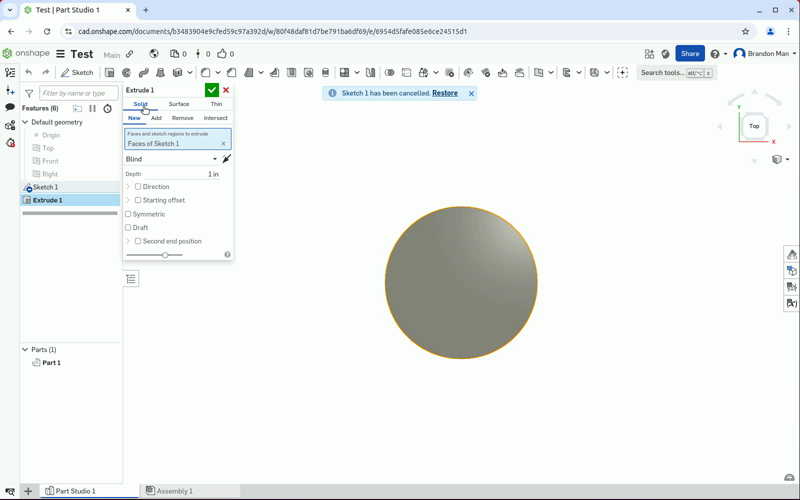
mouse_move(137, 120)
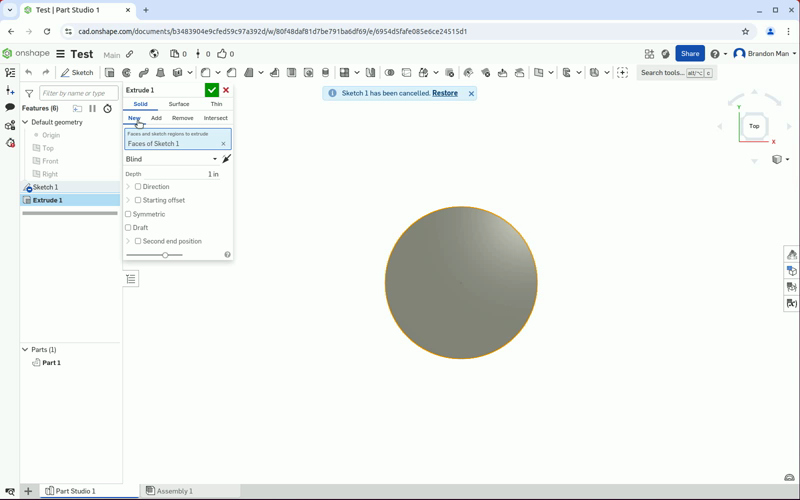
click(137, 120)
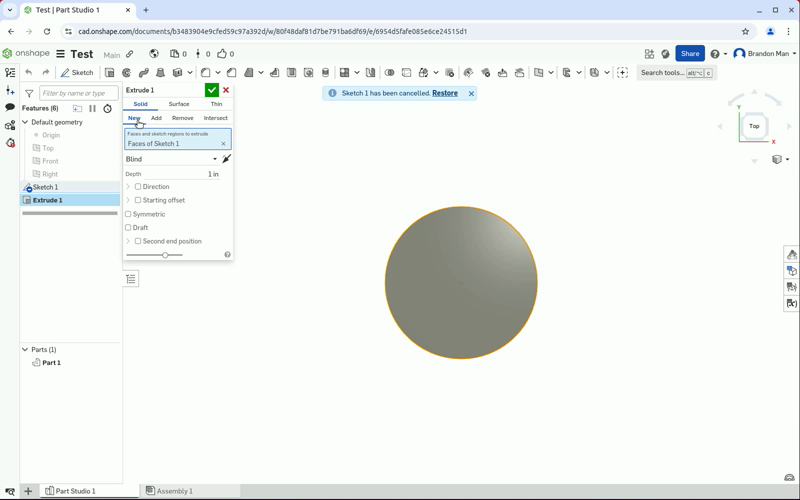
key(tab, 4)
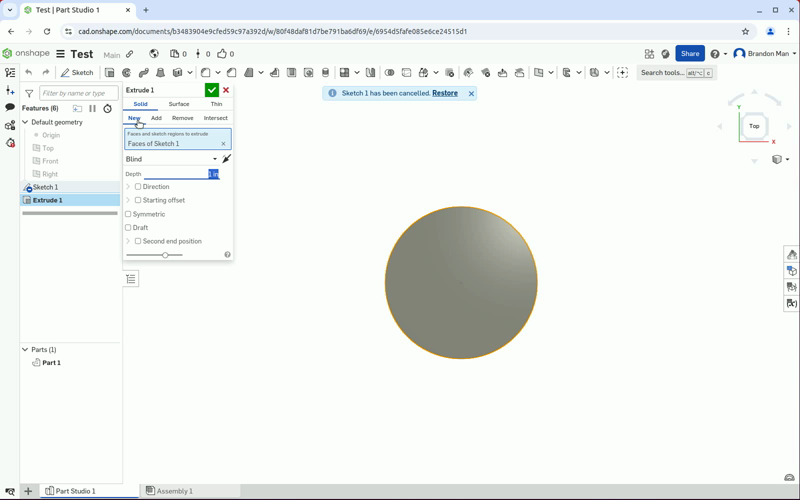
text(15.406)
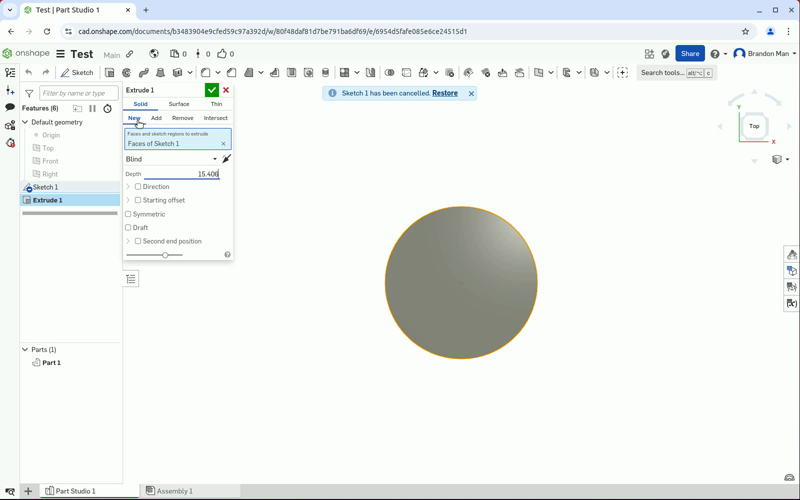
key(tab, 3)
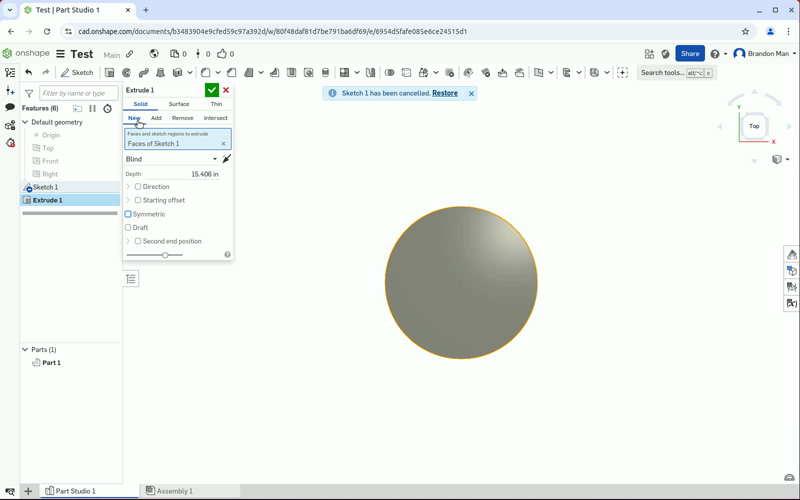
key(space)
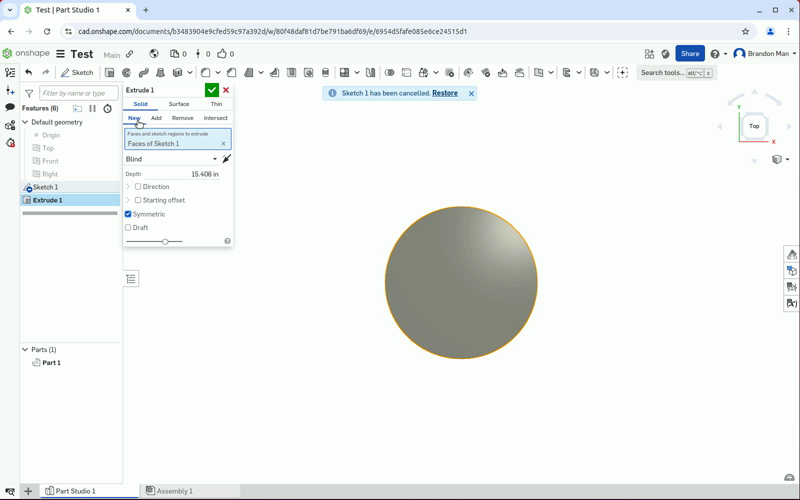
key(enter)
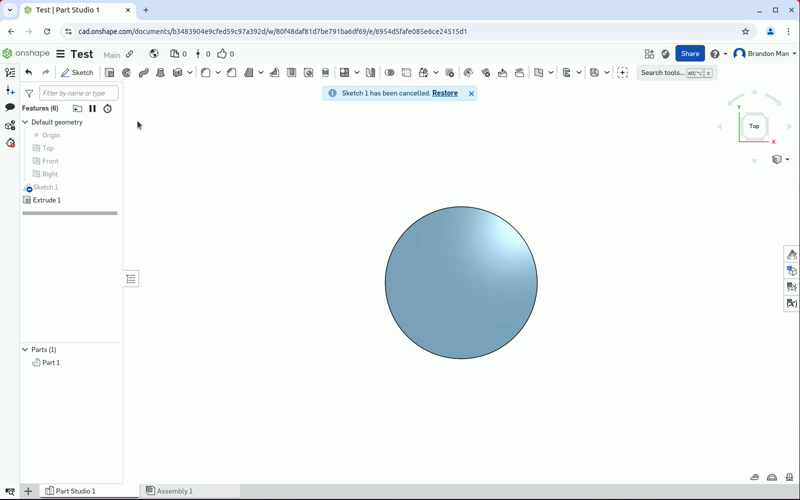
key(shift+h)
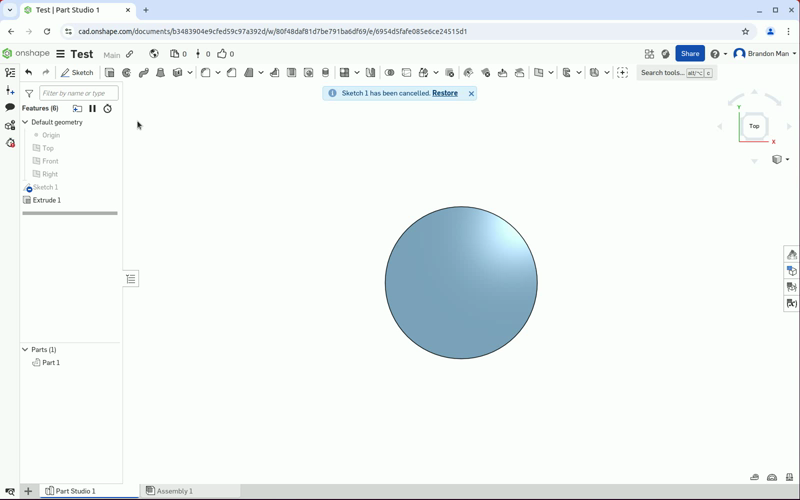
key(shift+h)
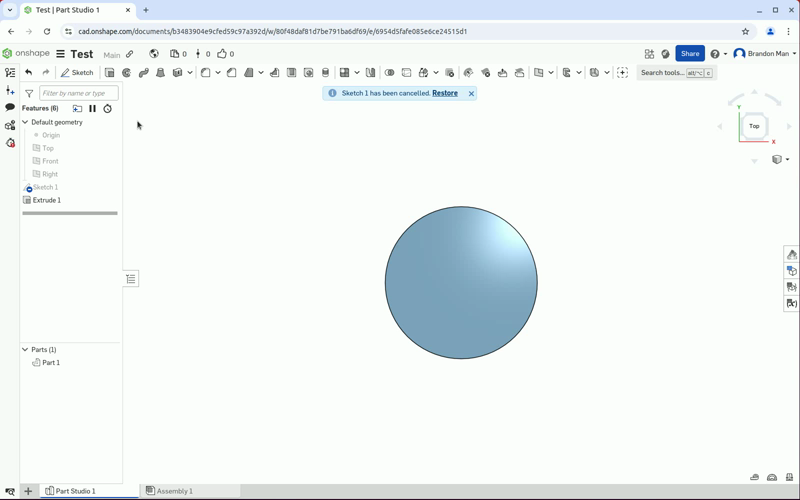
mouse_move(73, 189)
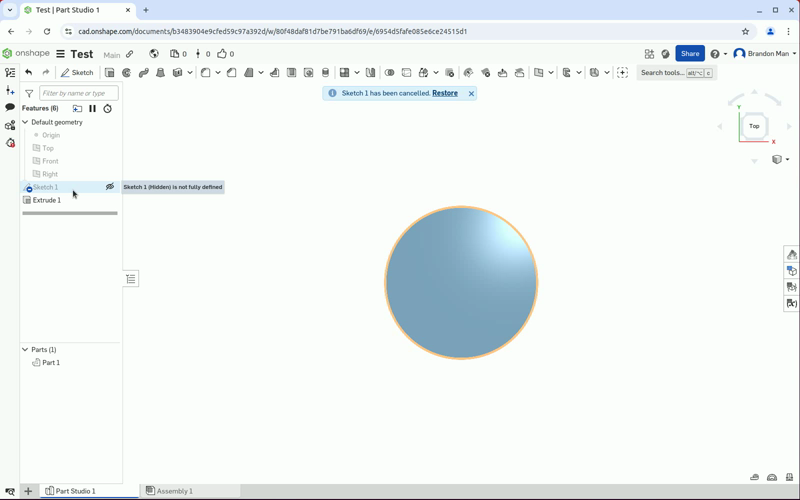
click(73, 189)
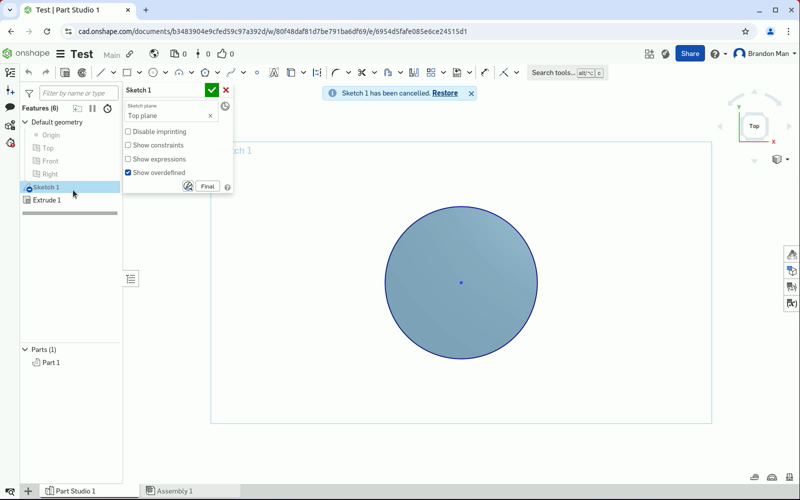
mouse_move(229, 92)
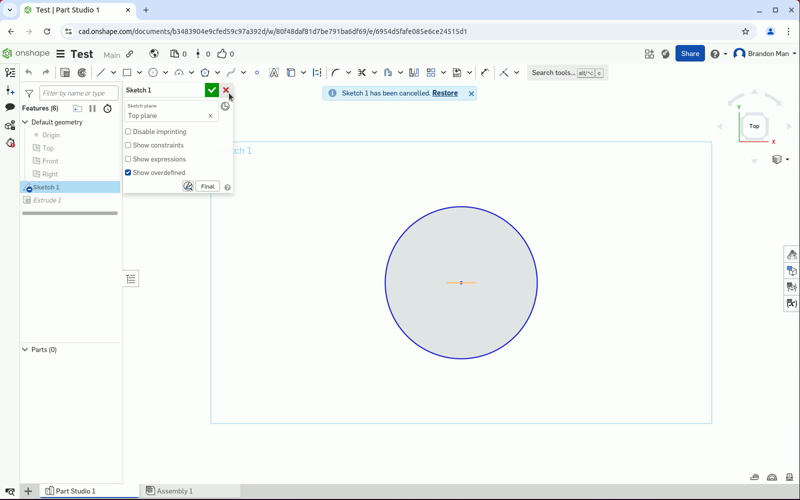
click(229, 92)
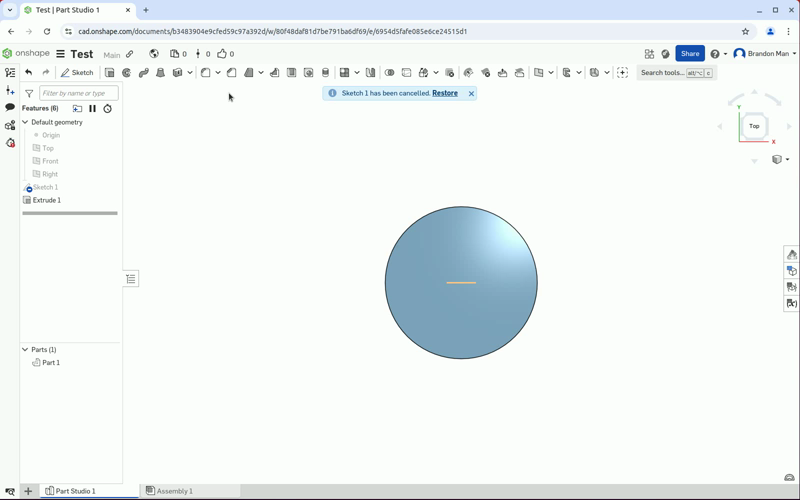
mouse_move(541, 75)
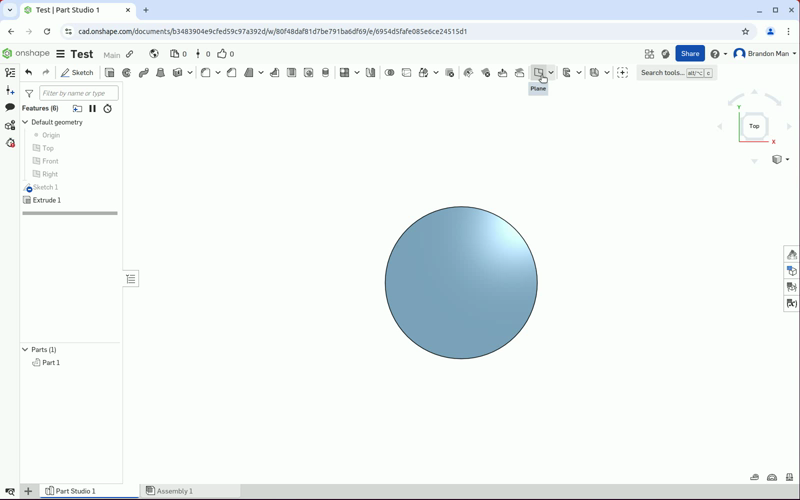
click(541, 75)
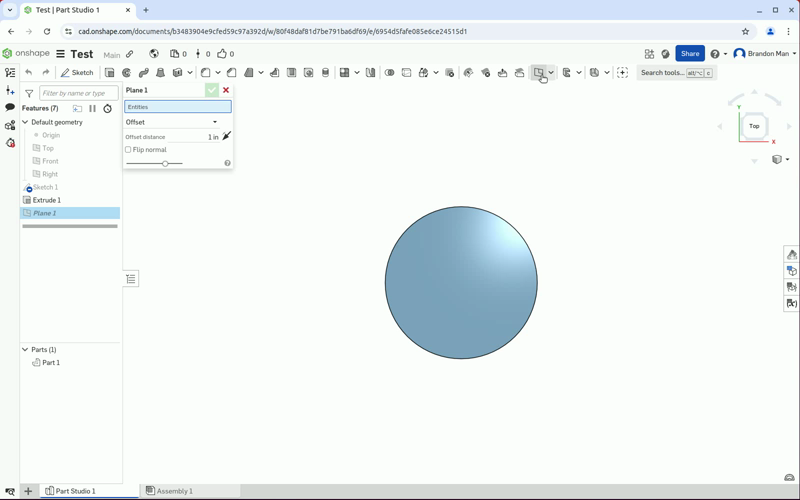
mouse_move(73, 150)
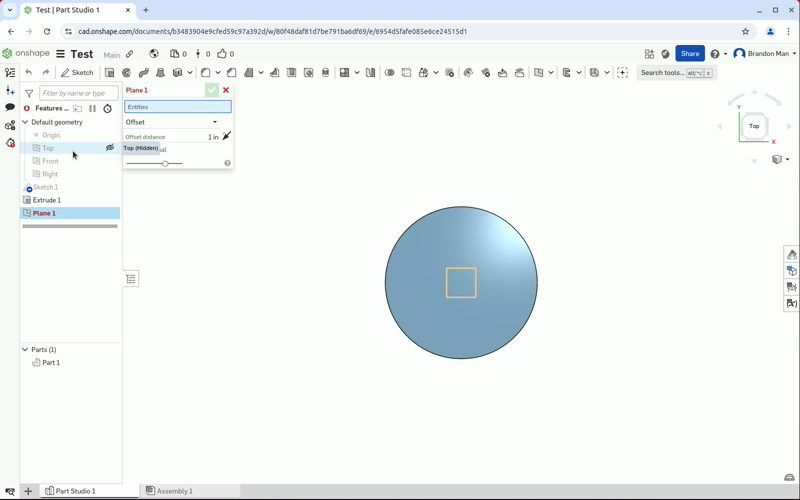
click(73, 150)
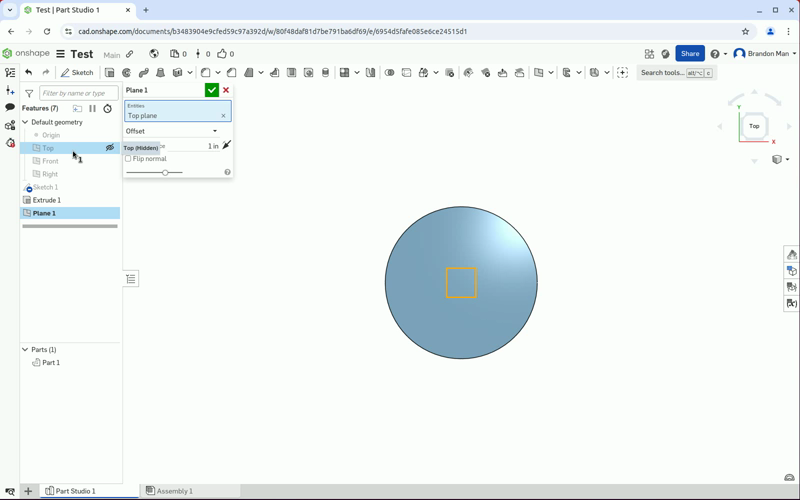
key(tab, 2)
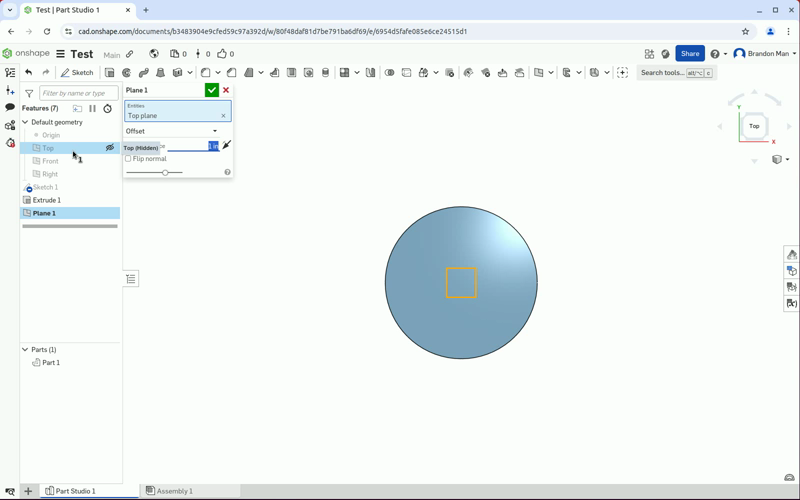
text(7.703)
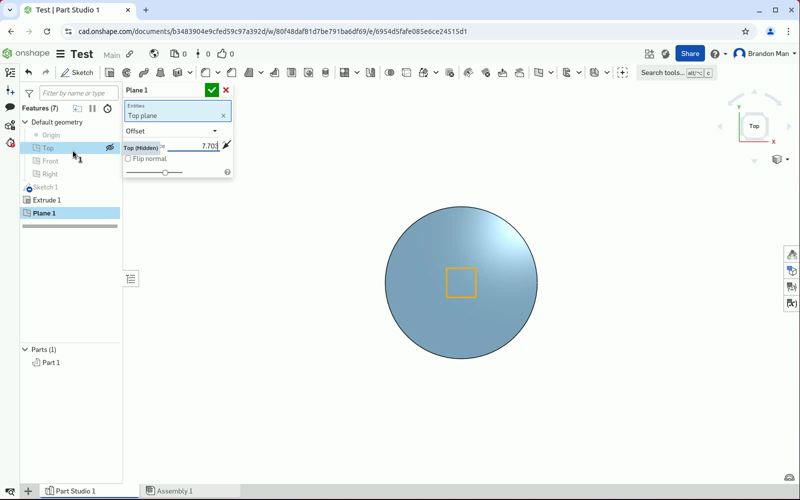
key(enter, 2)
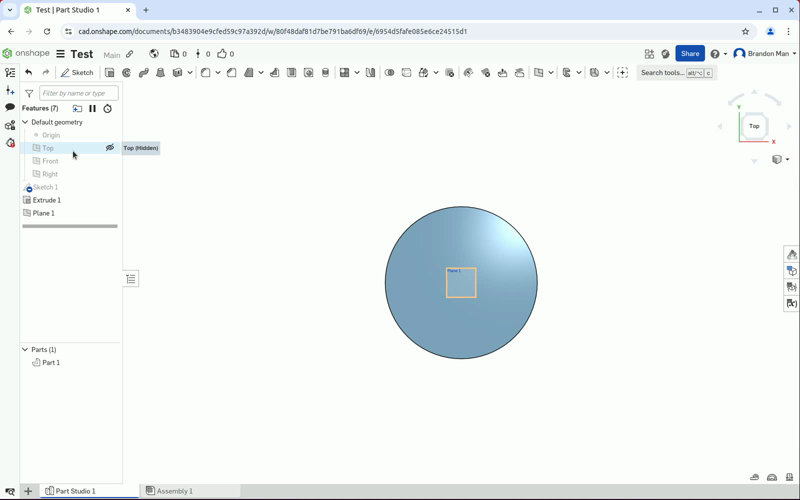
key(shift+s)
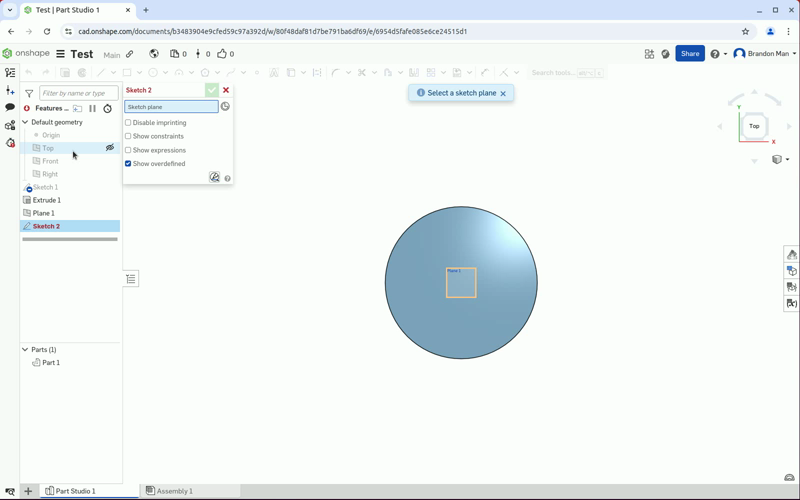
mouse_move(73, 215)
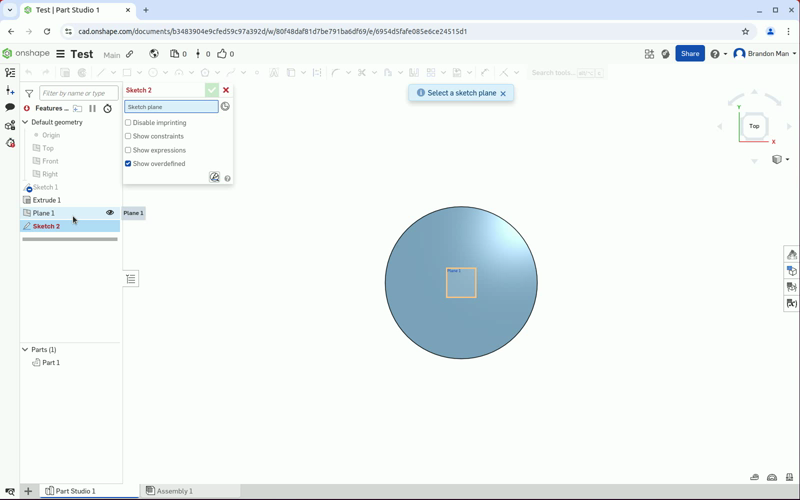
click(73, 215)
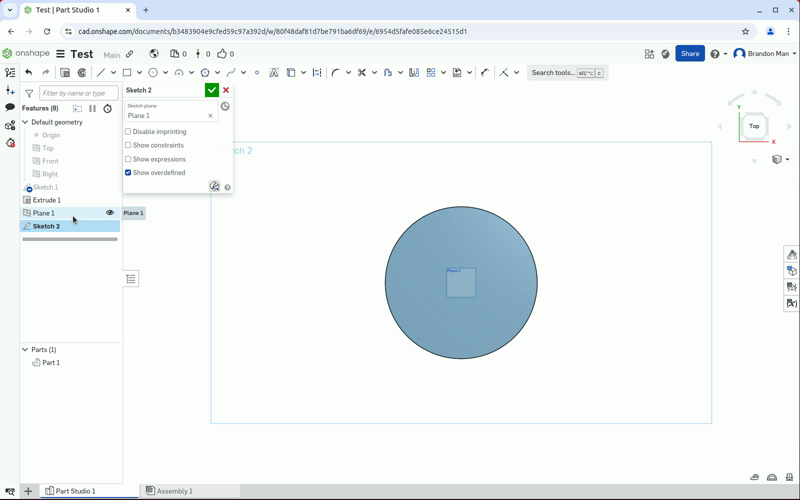
mouse_move(73, 352)
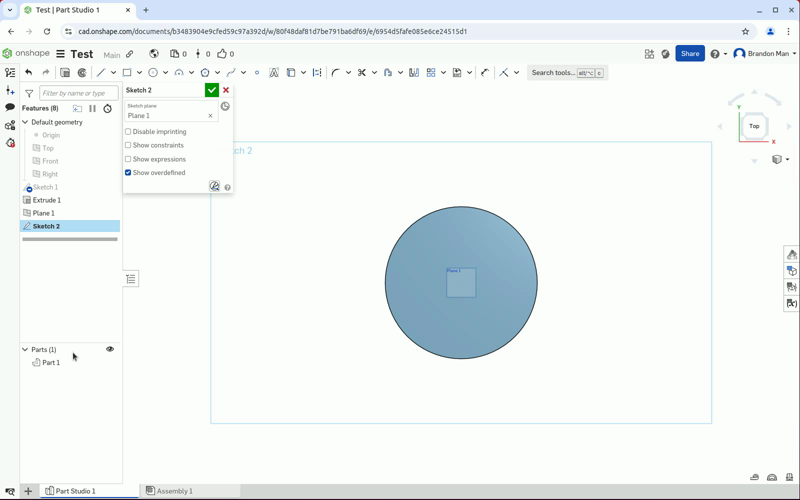
key(y)
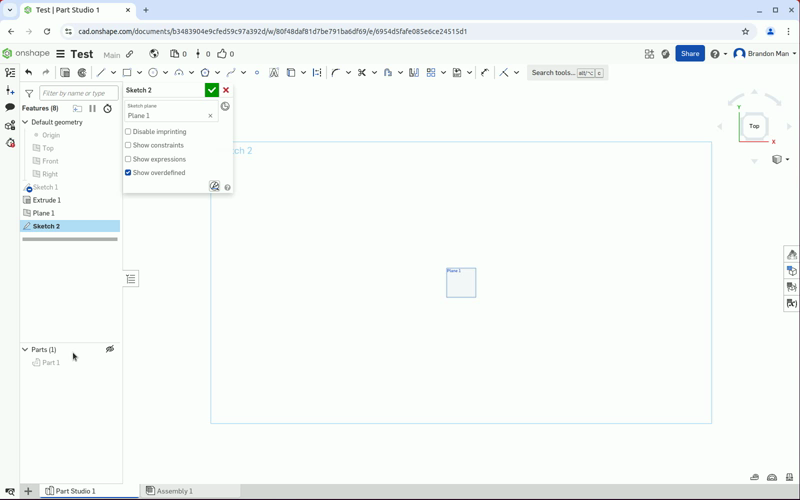
key(l)
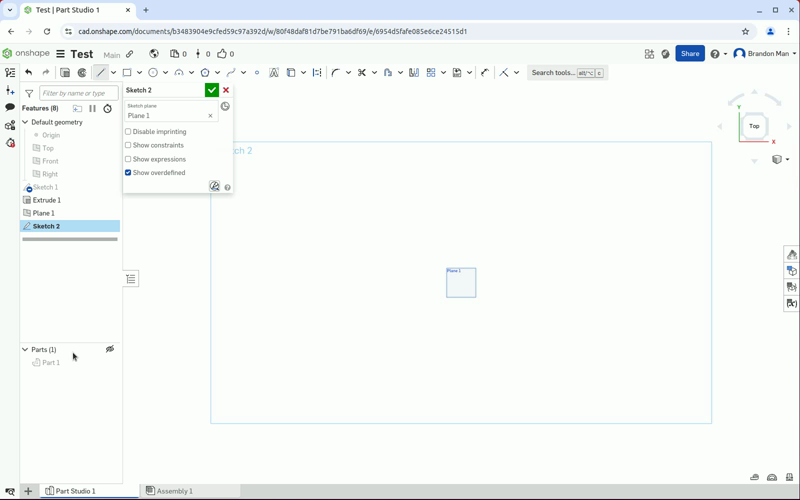
key_down(shift)
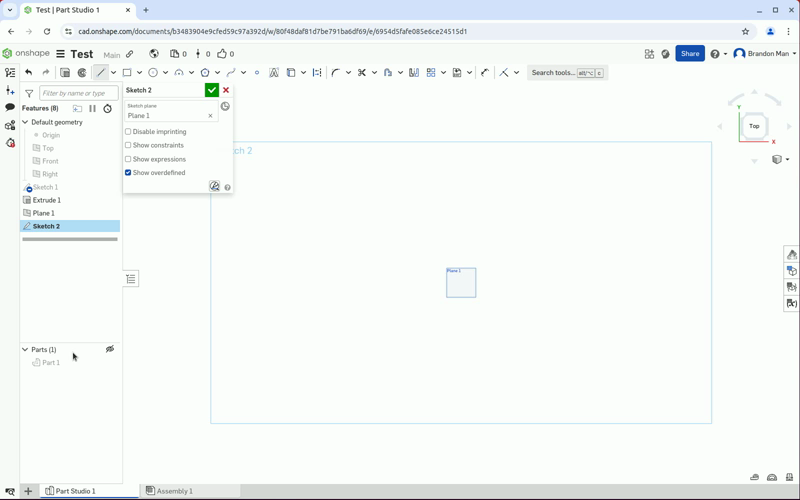
mouse_move(423, 298)
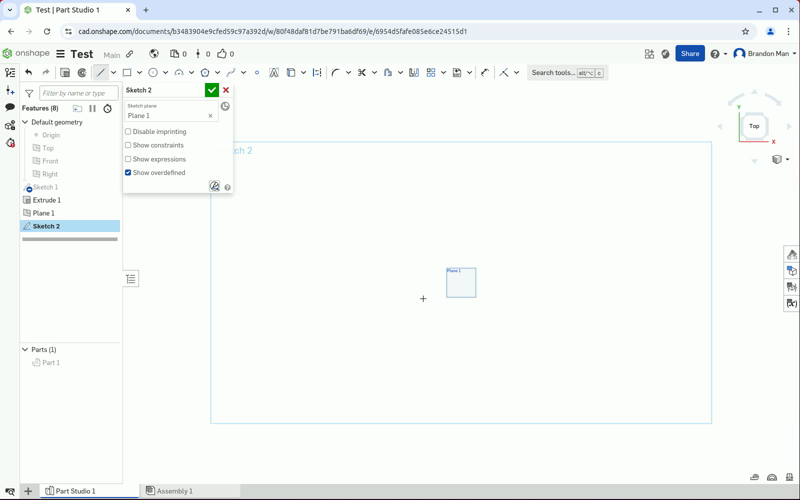
click(423, 298)
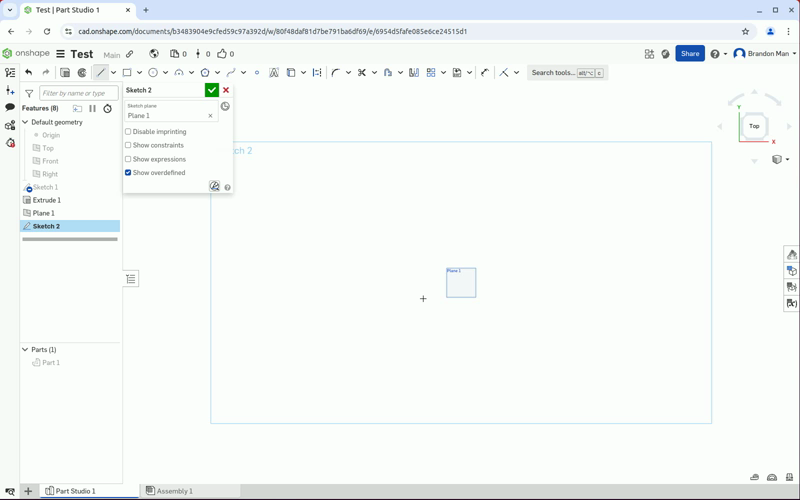
key_up(shift)
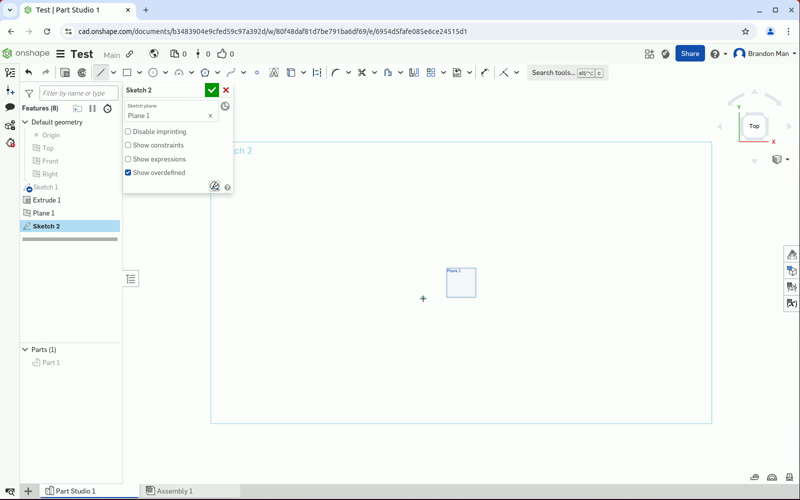
key_down(shift)
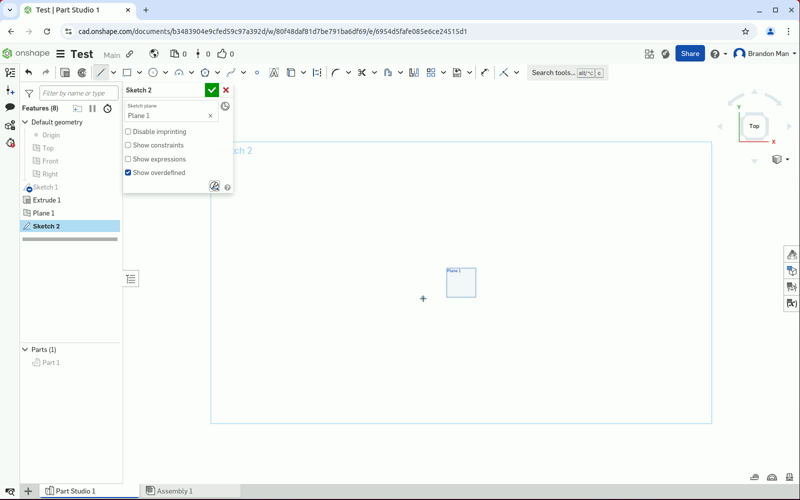
mouse_move(453, 298)
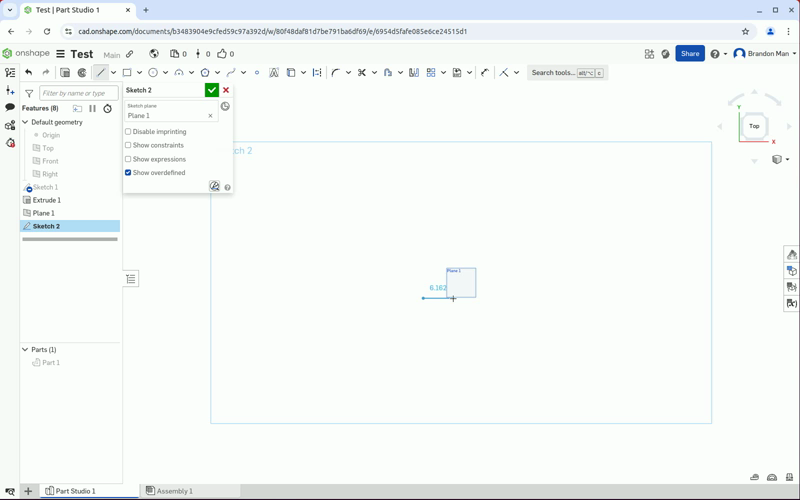
mouse_move(445, 320)
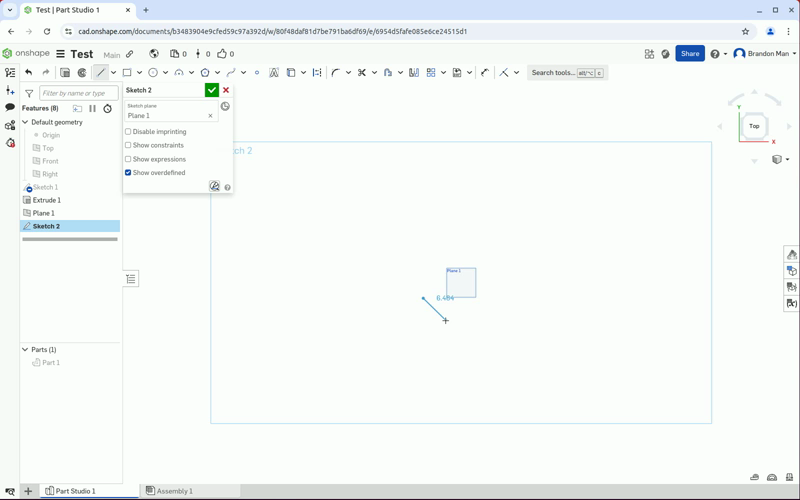
click(445, 320)
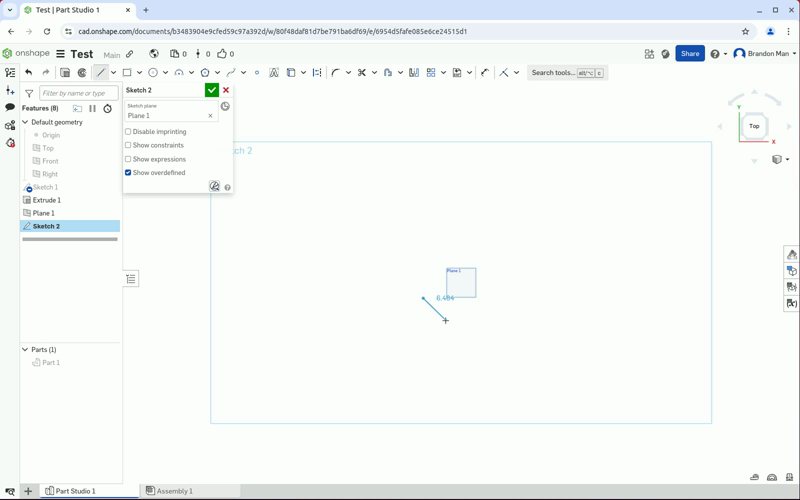
key_up(shift)
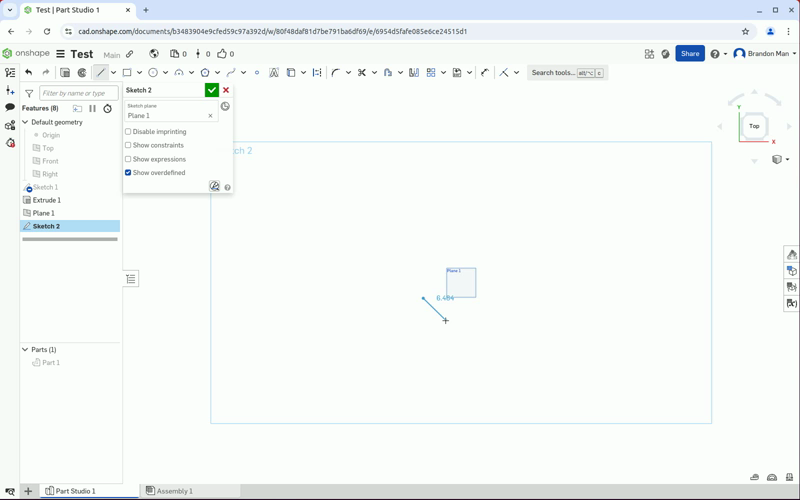
key_down(shift)
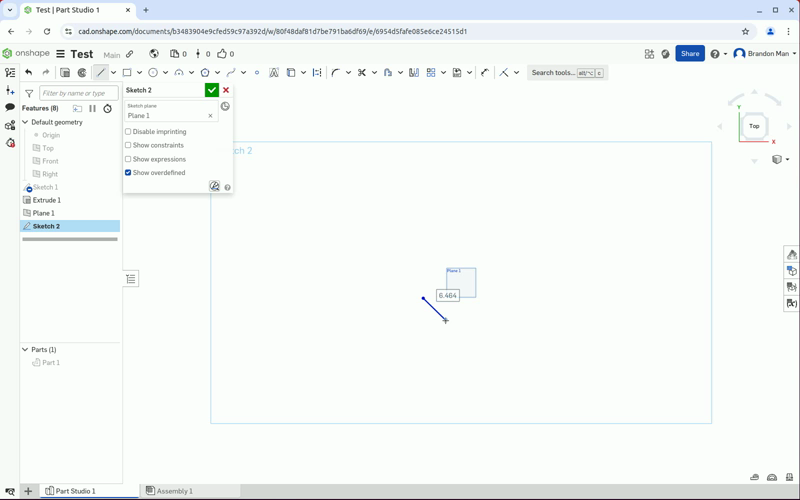
mouse_move(475, 320)
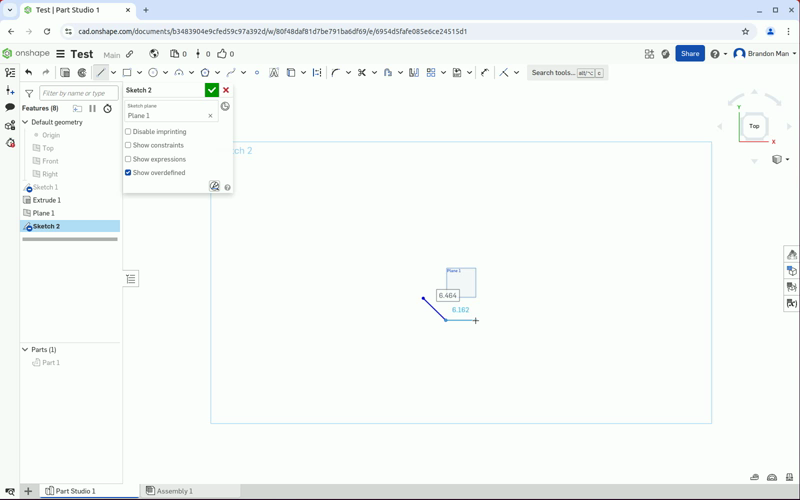
mouse_move(476, 320)
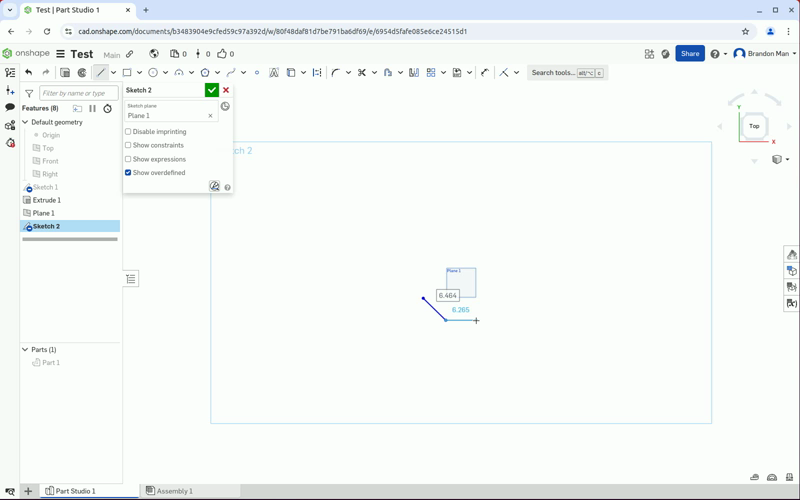
click(476, 320)
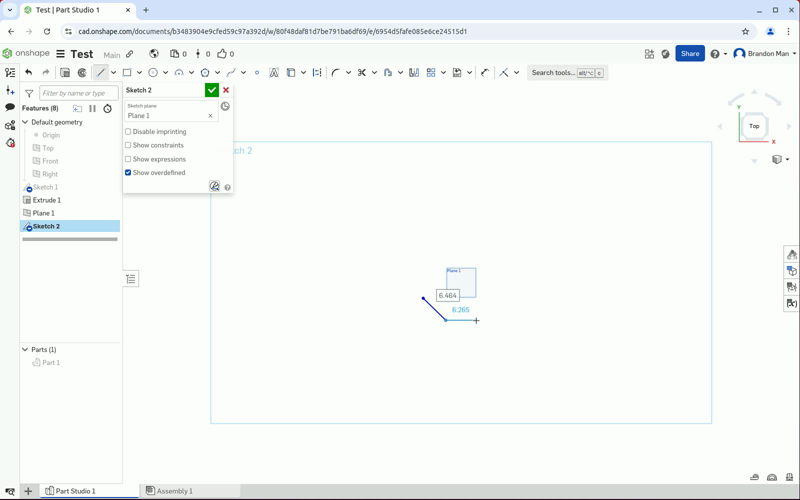
key_up(shift)
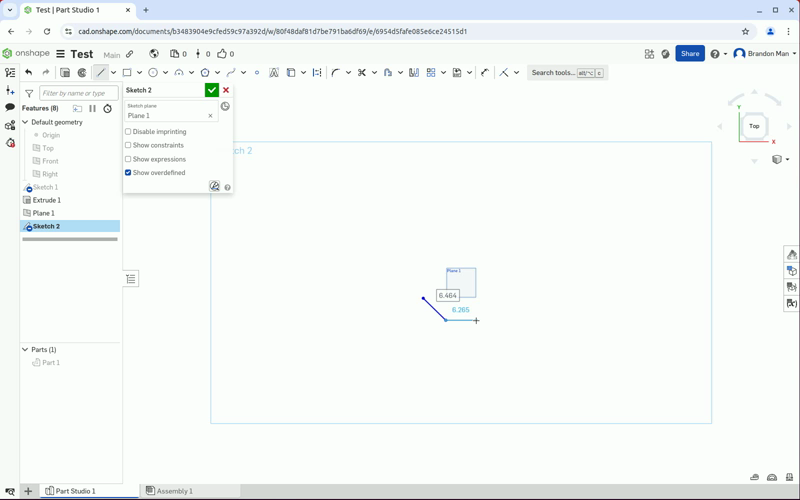
key_down(shift)
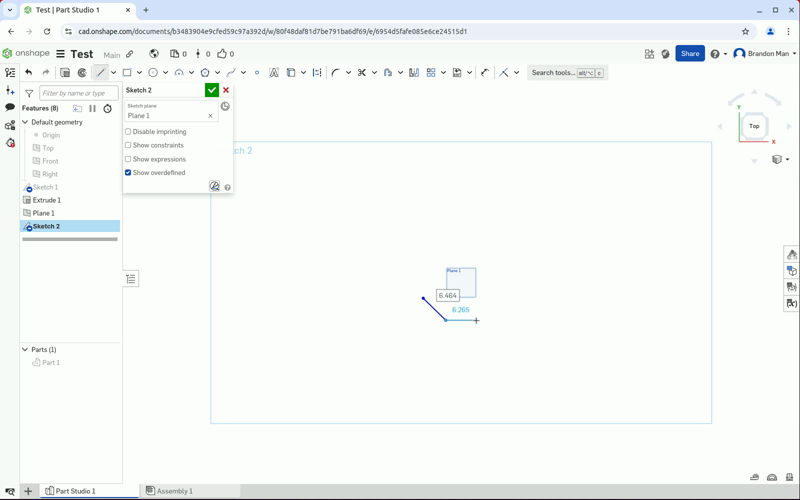
mouse_move(506, 320)
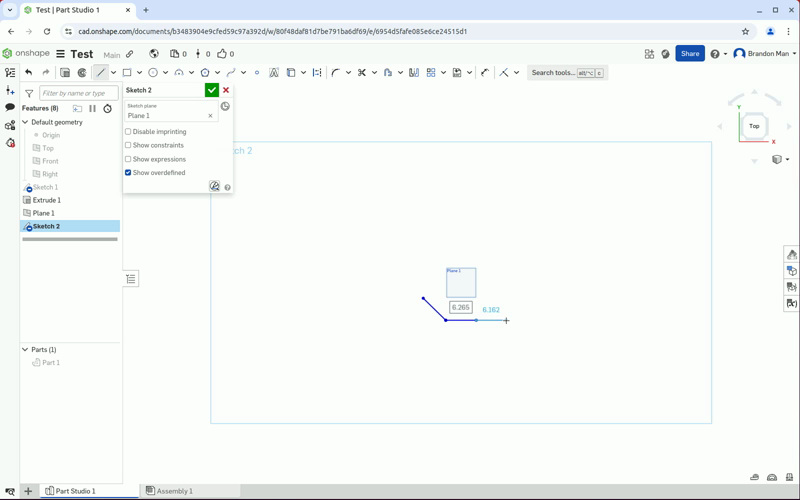
mouse_move(498, 298)
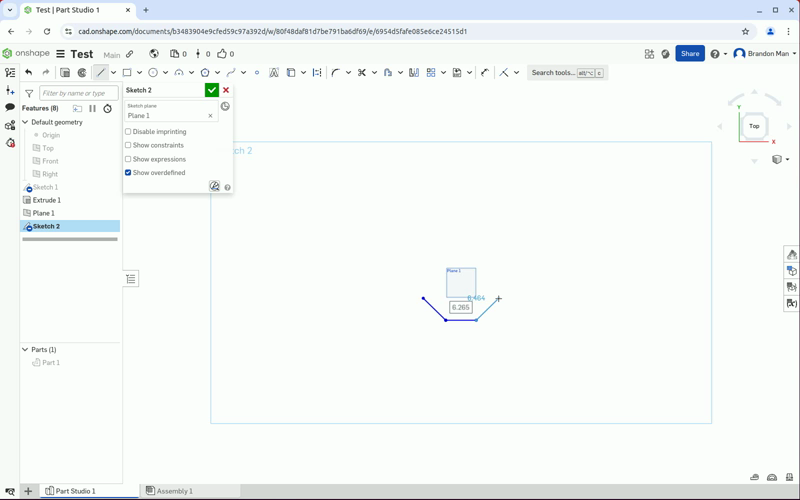
click(498, 298)
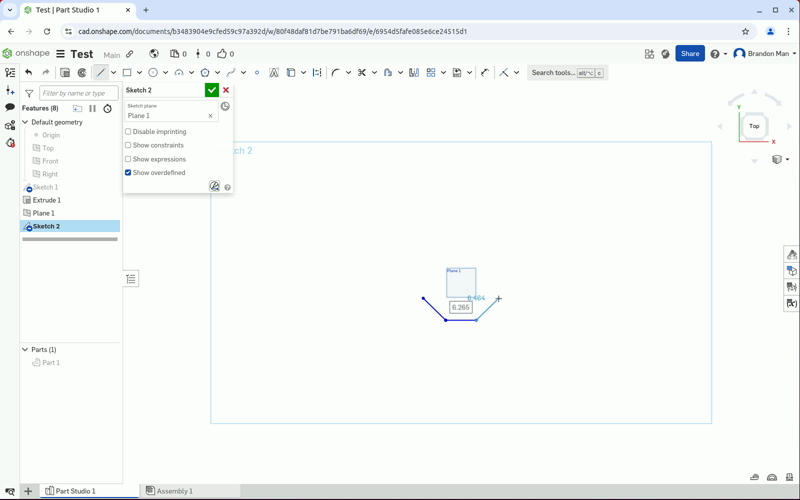
key_up(shift)
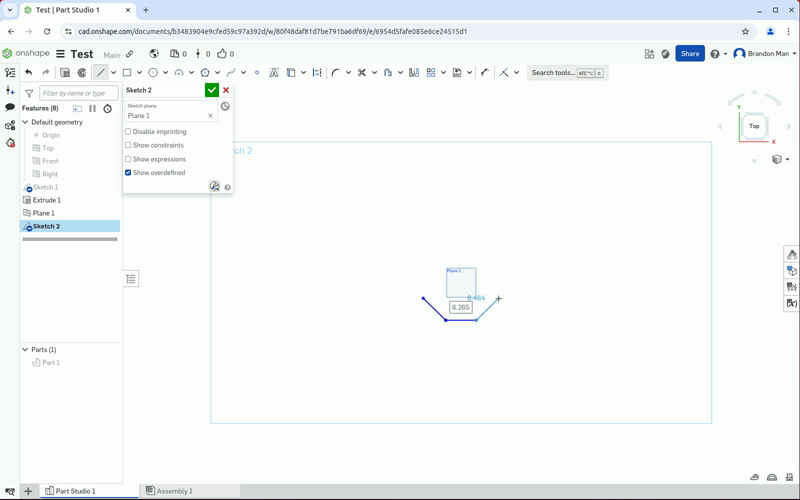
key_down(shift)
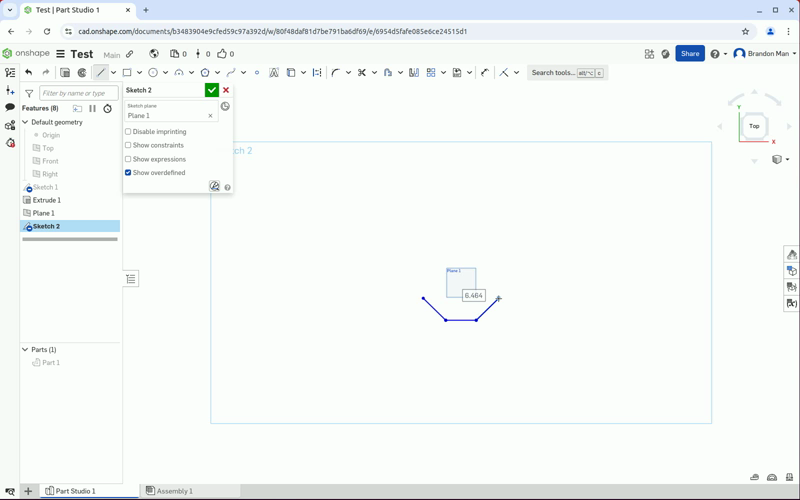
mouse_move(528, 298)
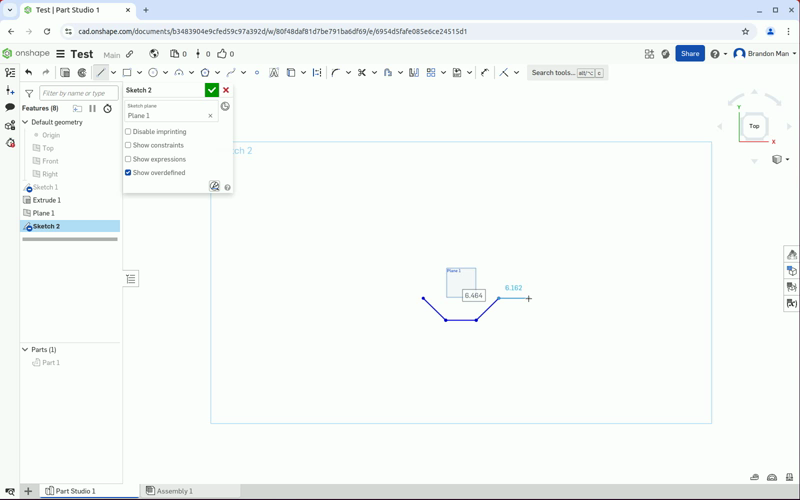
mouse_move(498, 267)
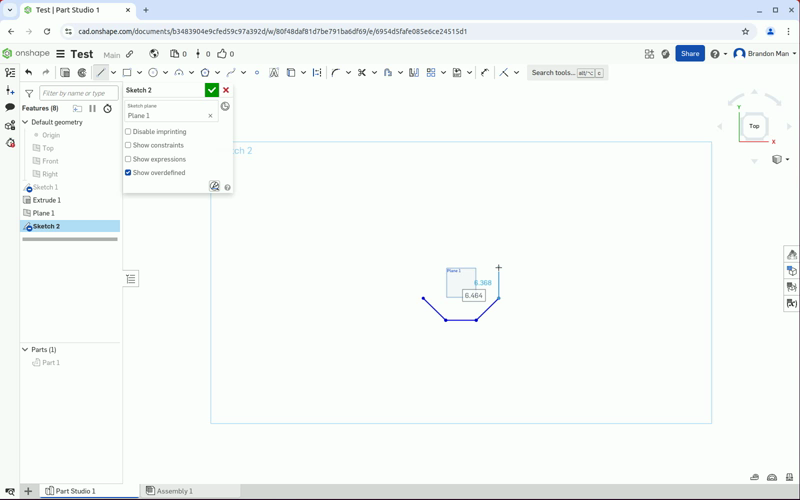
click(498, 267)
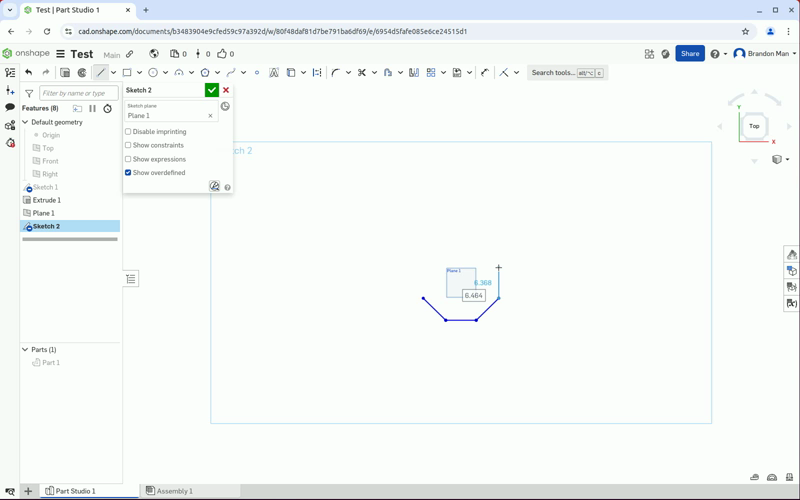
key_up(shift)
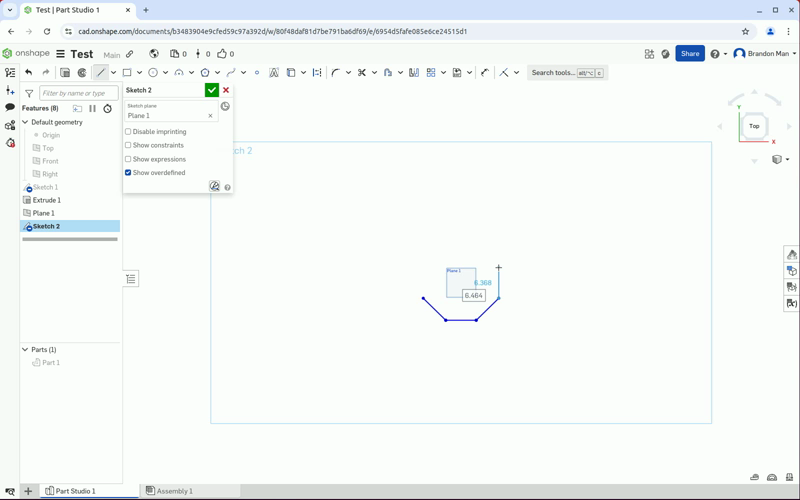
key_down(shift)
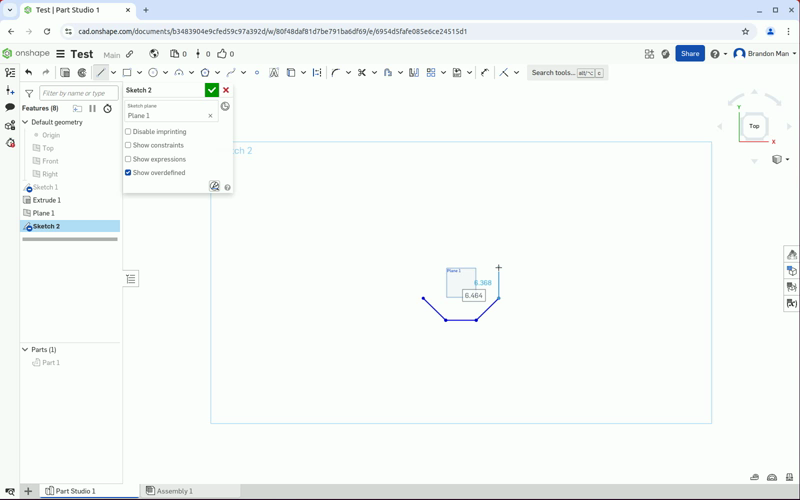
mouse_move(528, 267)
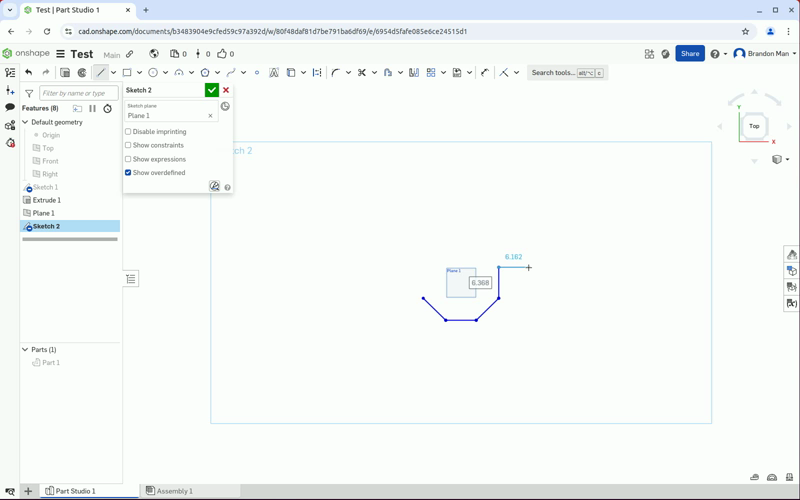
mouse_move(476, 245)
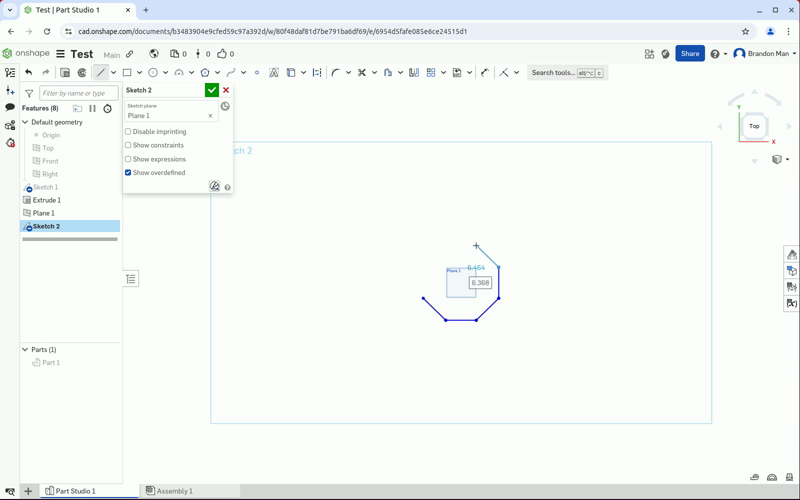
click(476, 245)
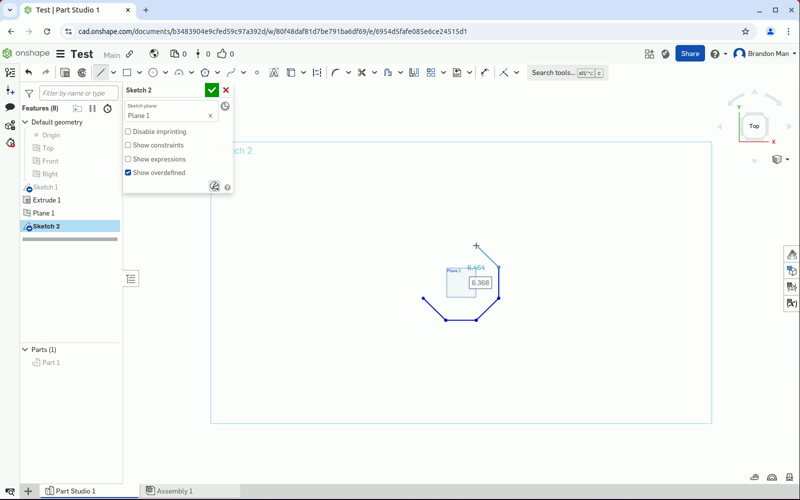
key_up(shift)
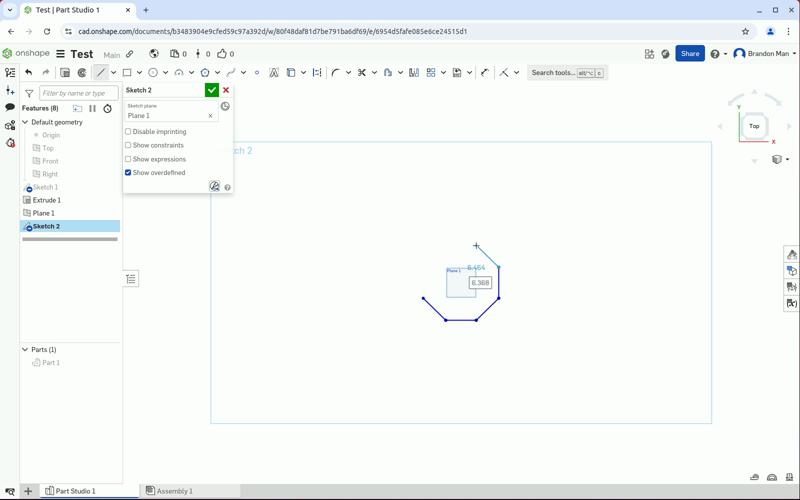
key_down(shift)
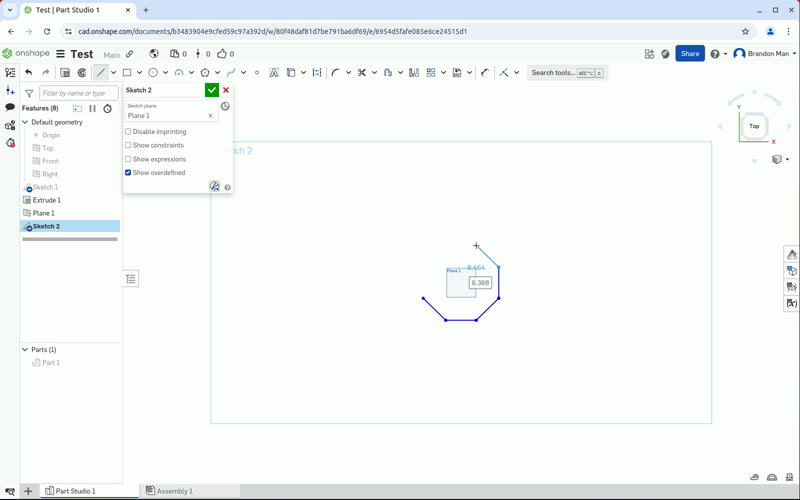
mouse_move(506, 245)
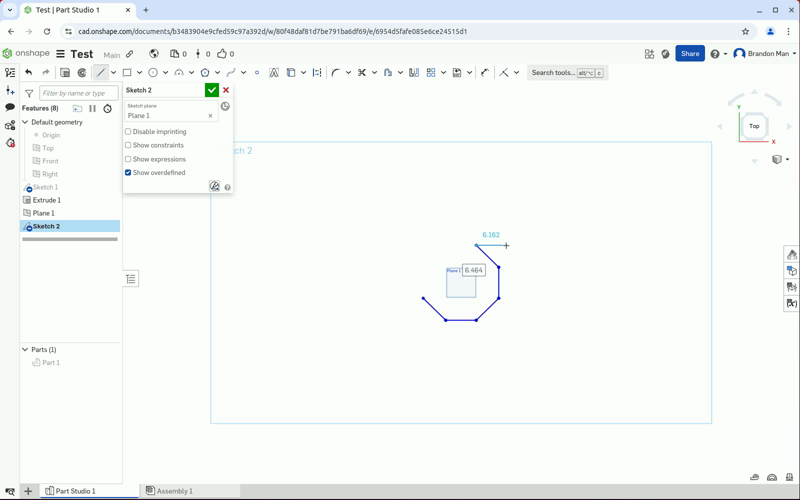
mouse_move(445, 245)
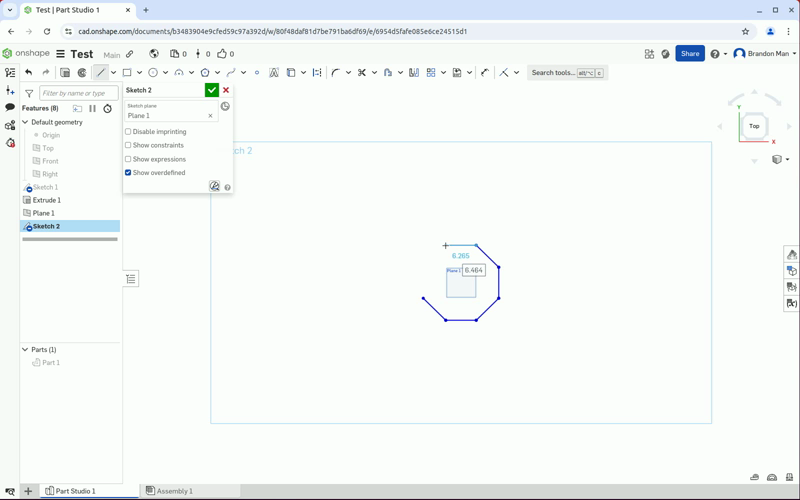
click(445, 245)
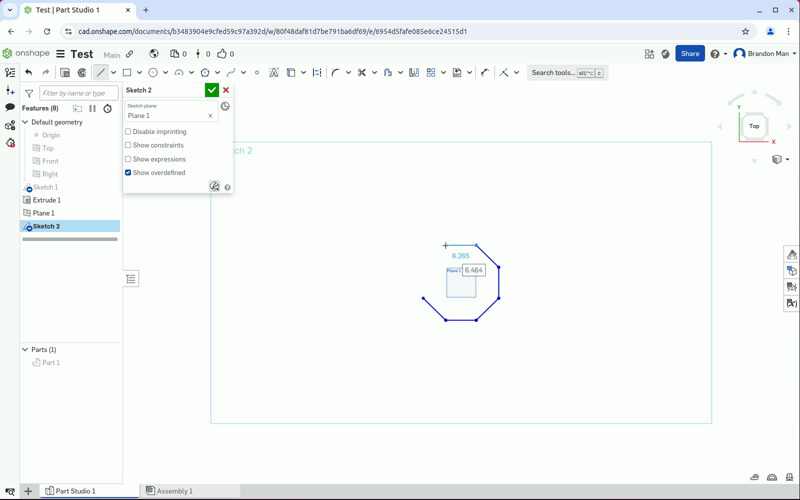
key_up(shift)
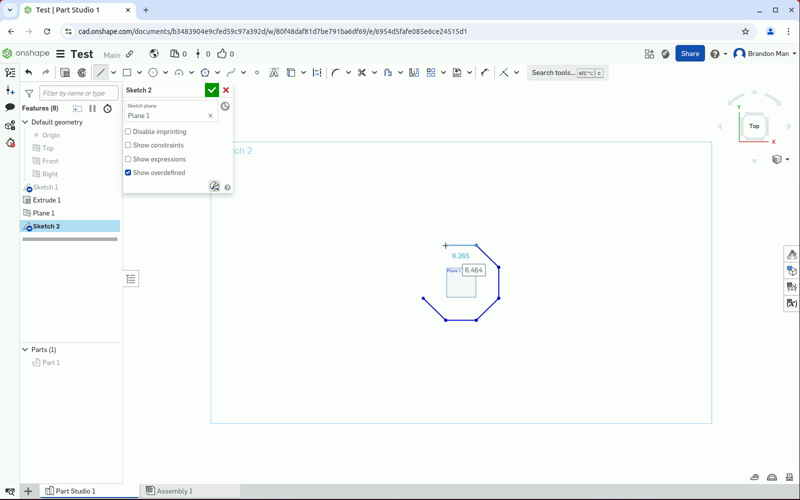
key_down(shift)
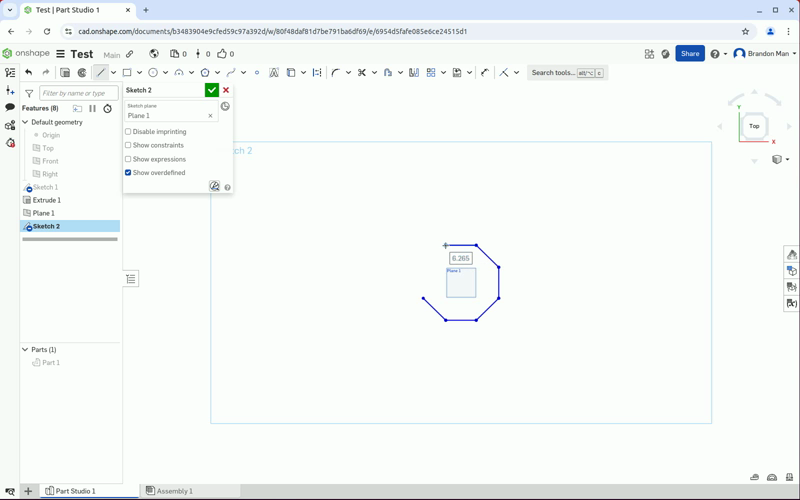
mouse_move(475, 245)
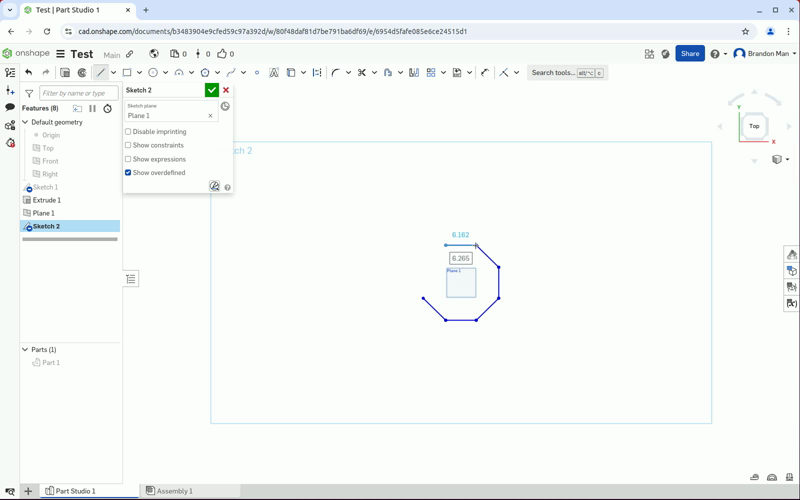
mouse_move(423, 267)
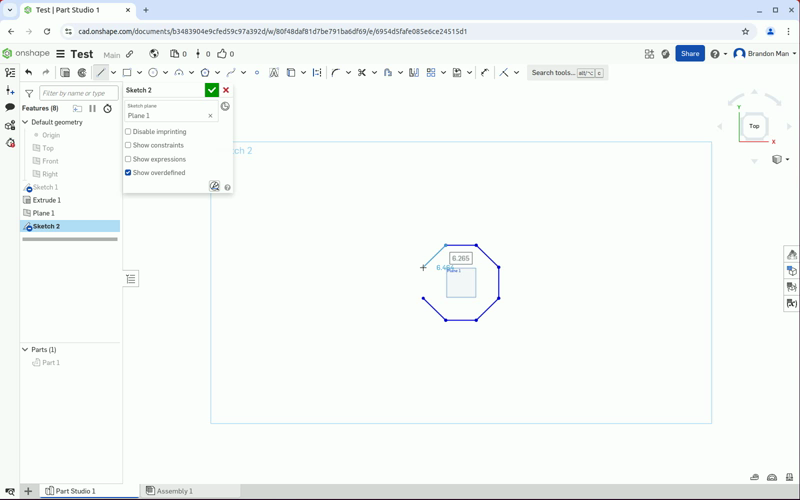
click(423, 267)
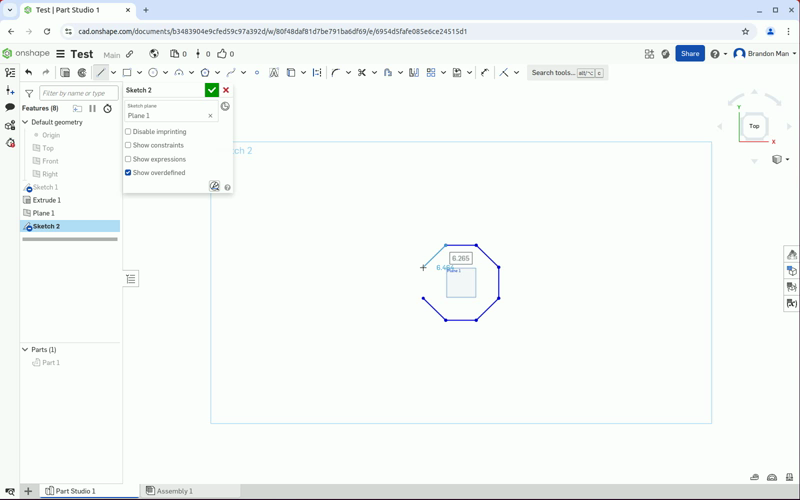
key_up(shift)
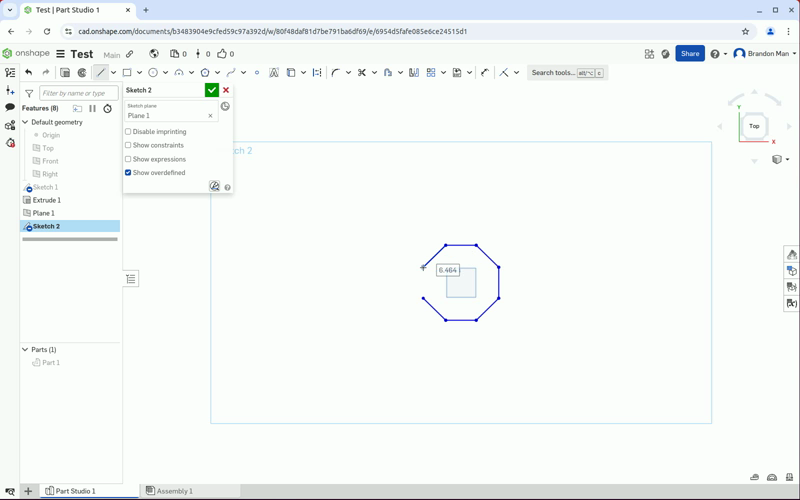
mouse_move(453, 267)
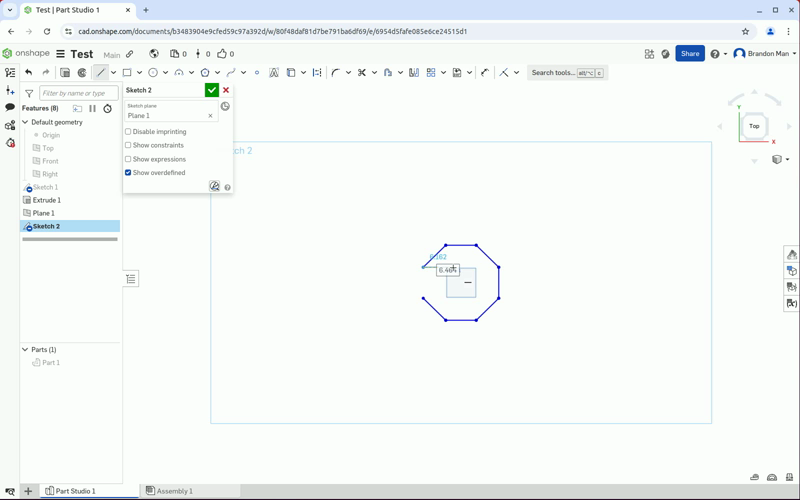
key_down(shift)
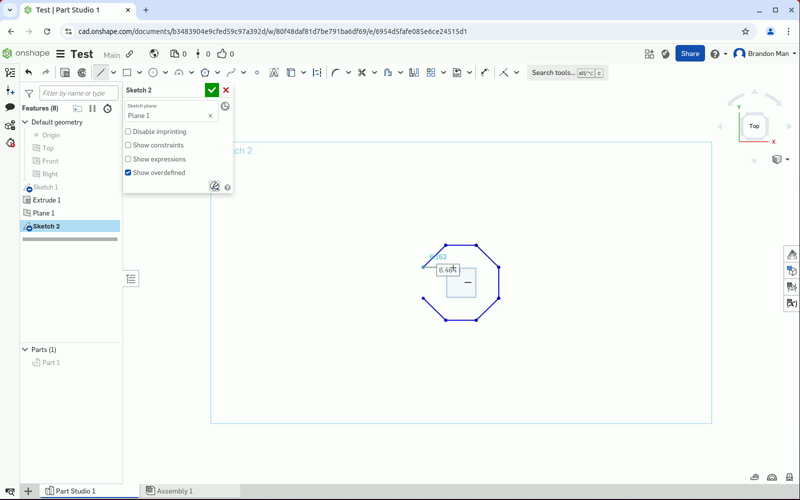
mouse_move(423, 298)
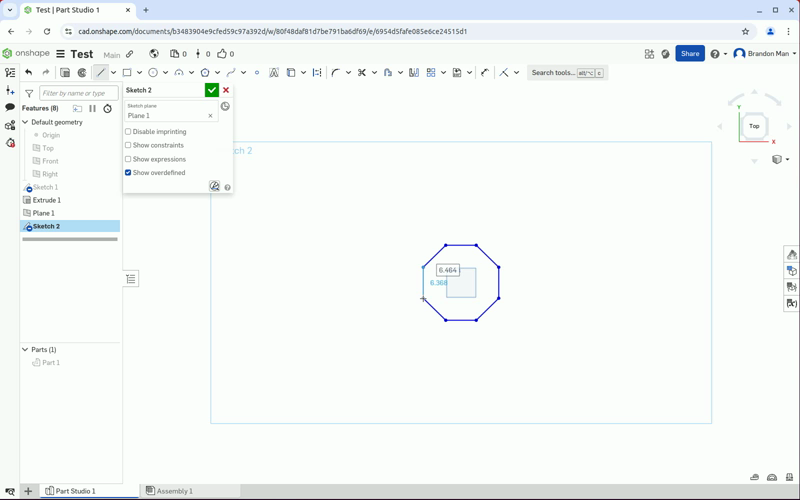
key_up(shift)
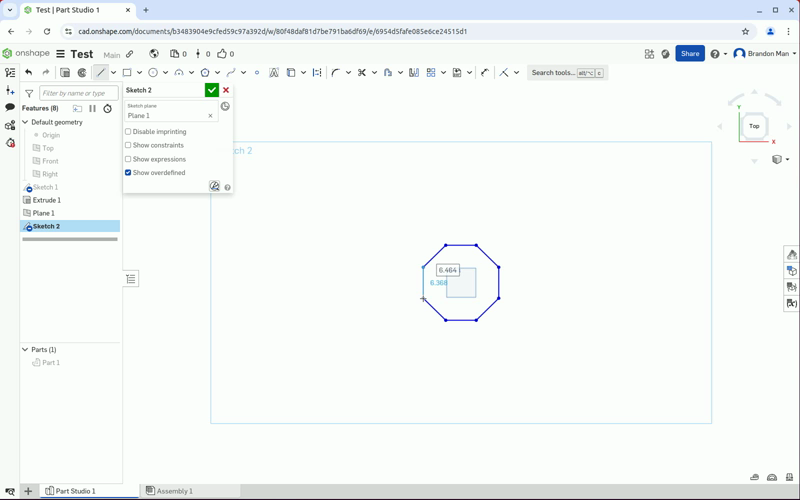
click(423, 298)
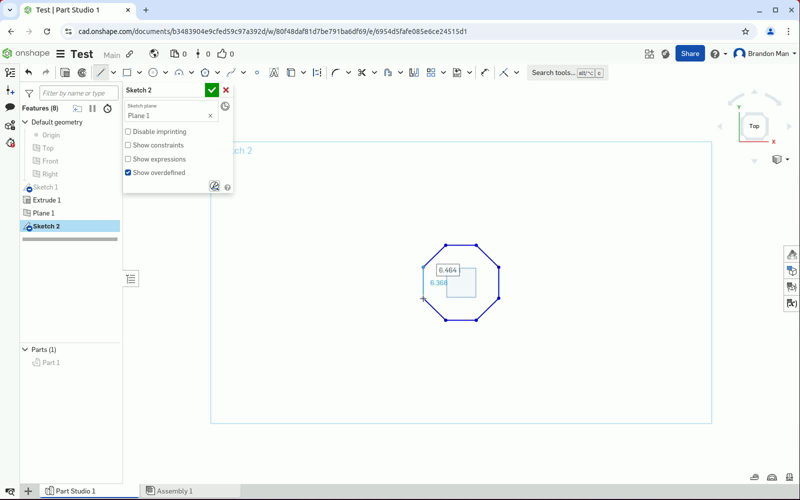
key(esc)
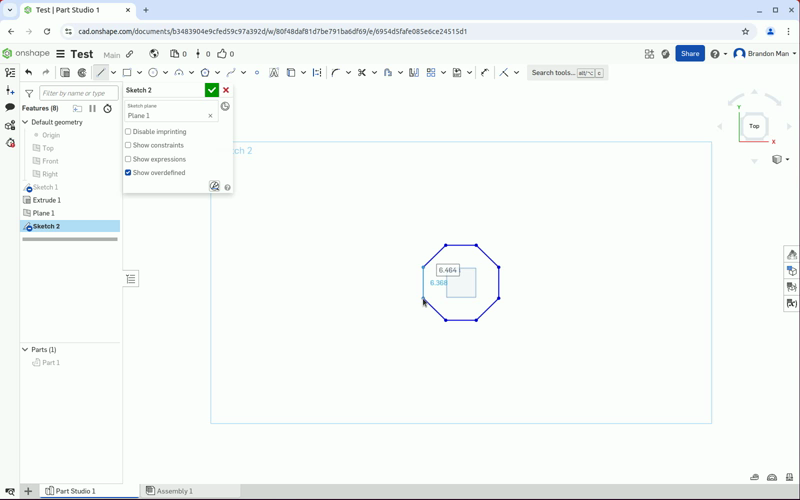
key(c)
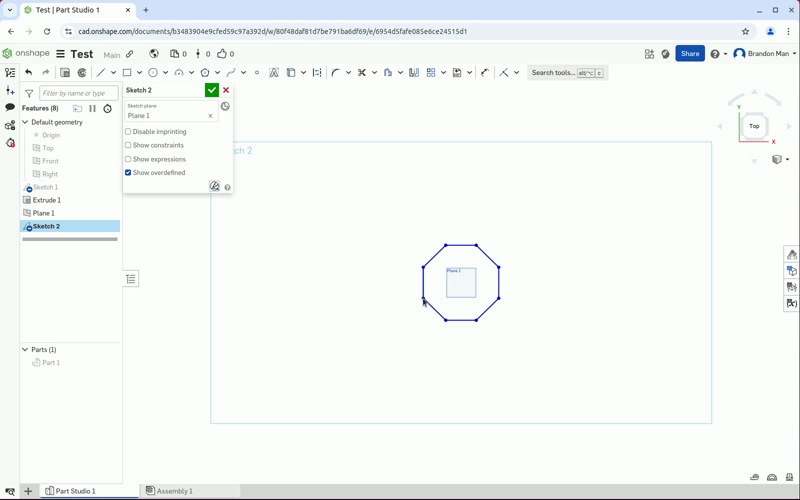
key_down(shift)
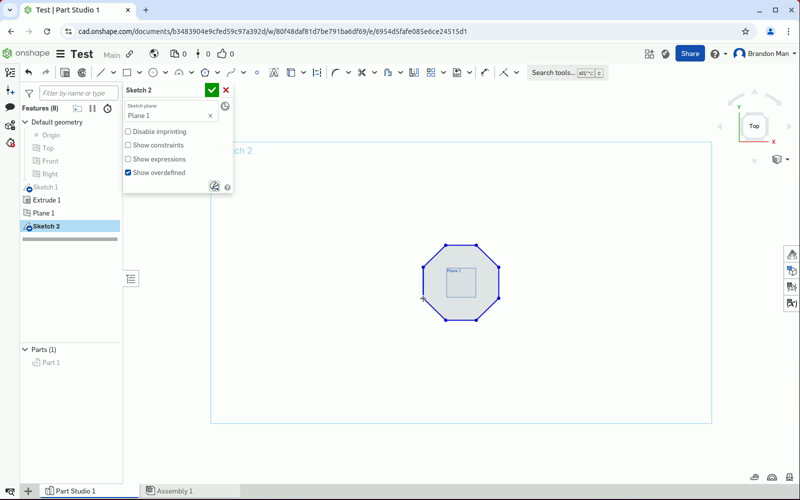
mouse_move(461, 282)
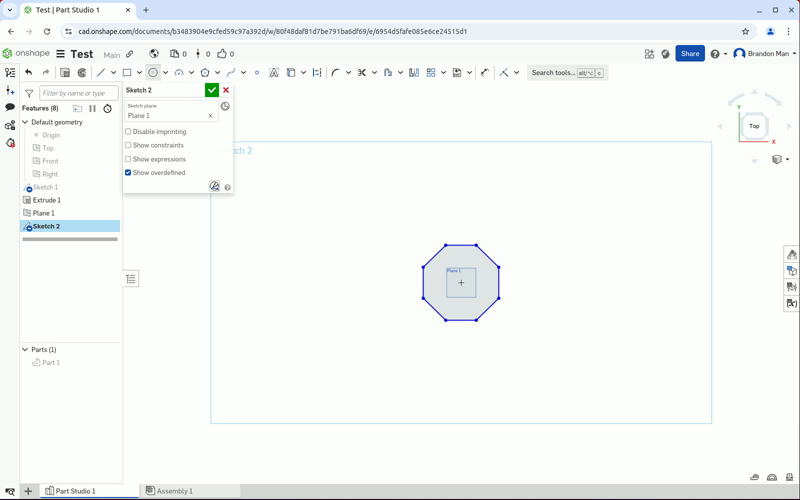
click(461, 282)
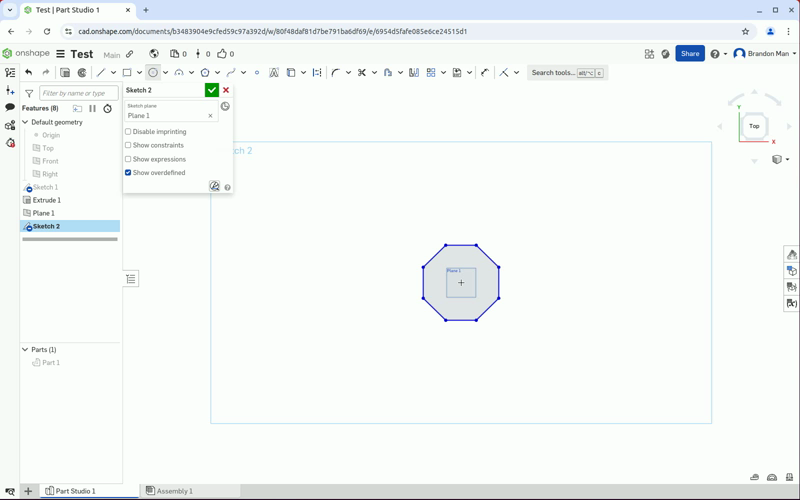
key_up(shift)
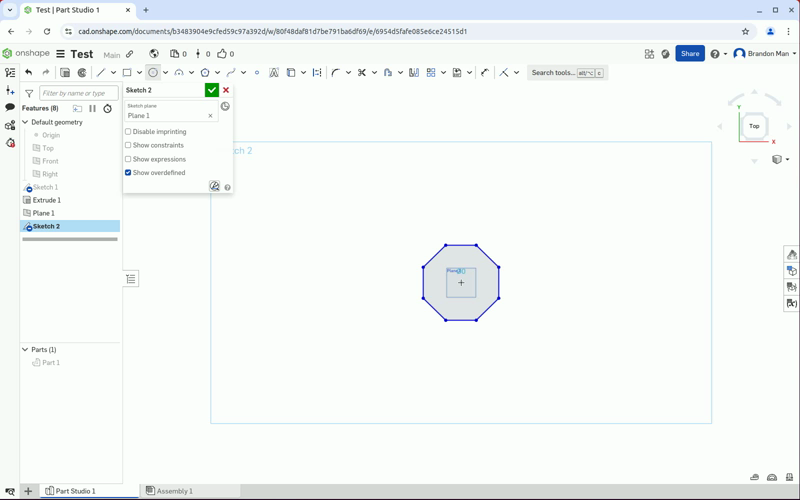
mouse_move(480, 282)
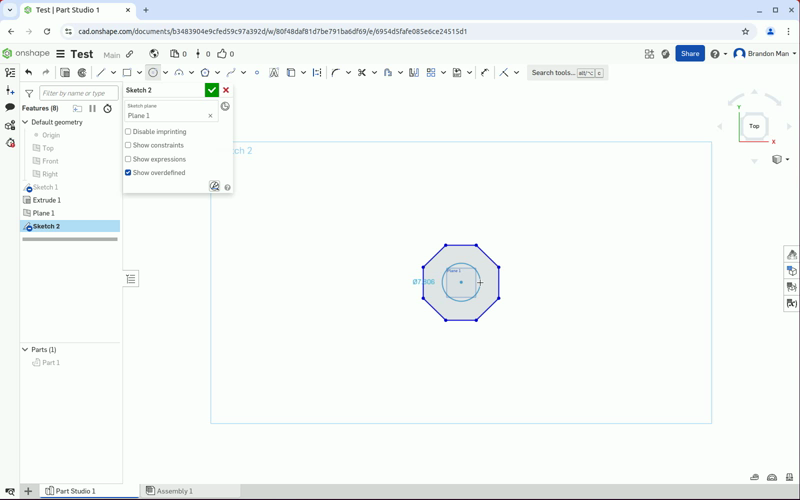
click(480, 282)
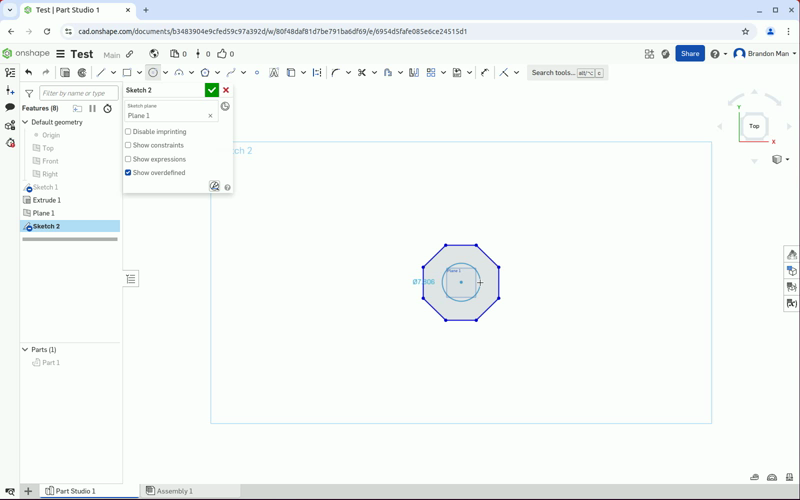
key(esc)
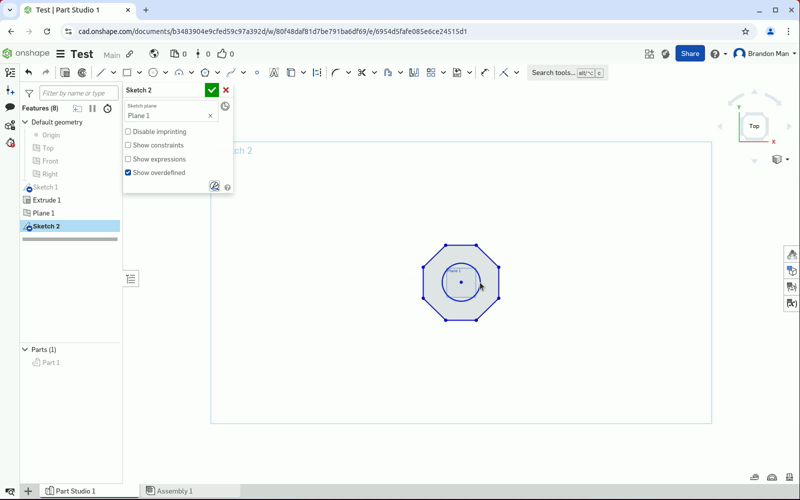
mouse_move(464, 251)
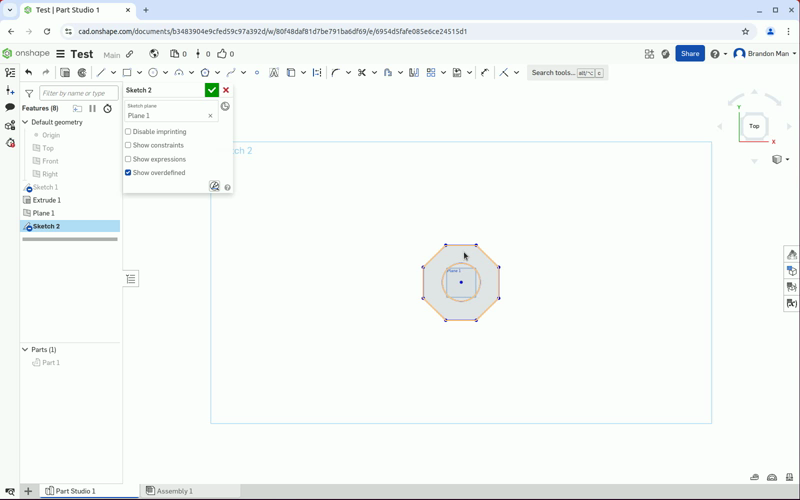
click(464, 251)
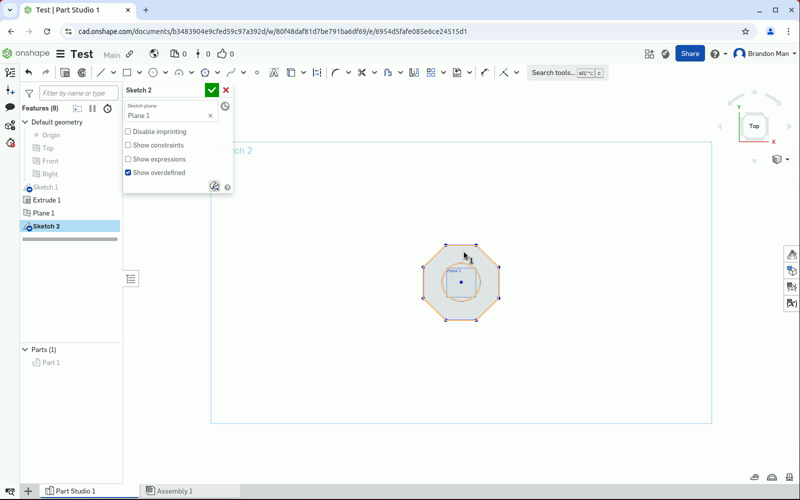
mouse_move(73, 352)
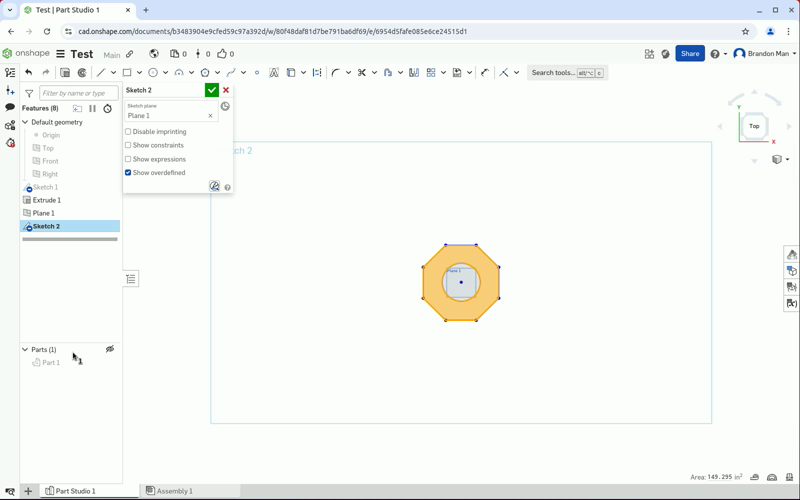
key(shift+y)
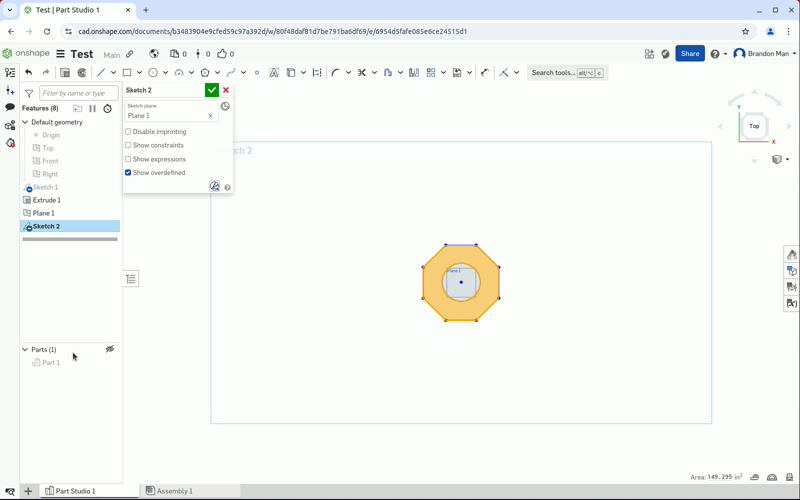
key(shift+e)
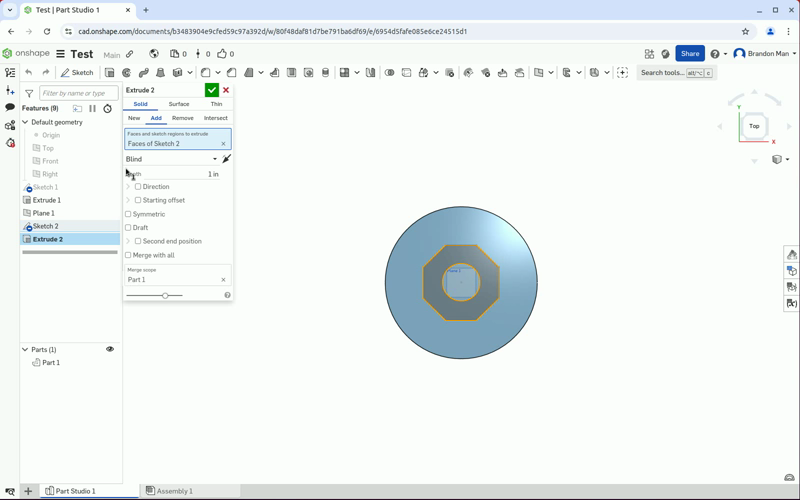
mouse_move(143, 106)
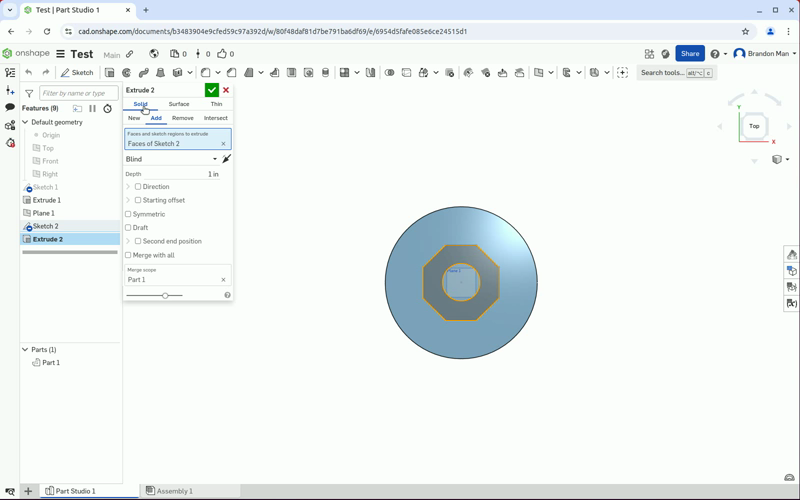
click(143, 106)
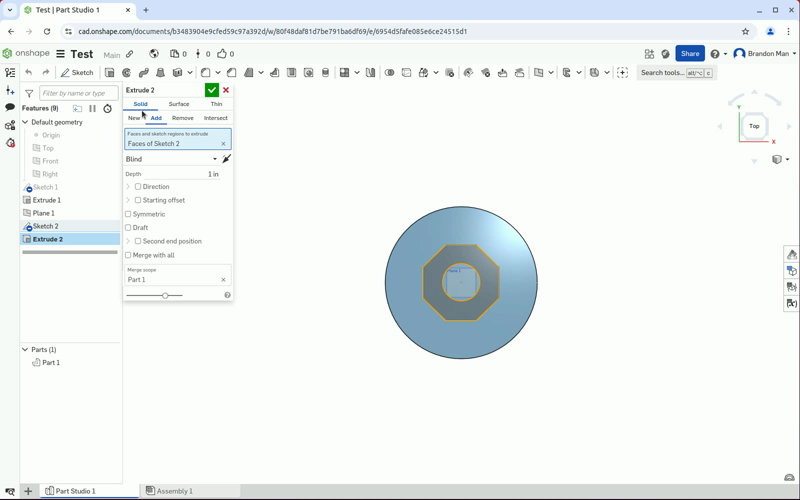
mouse_move(137, 120)
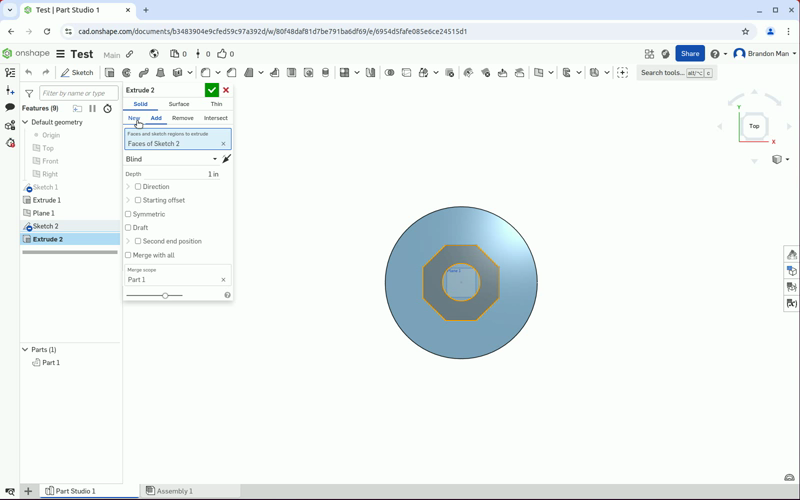
click(137, 120)
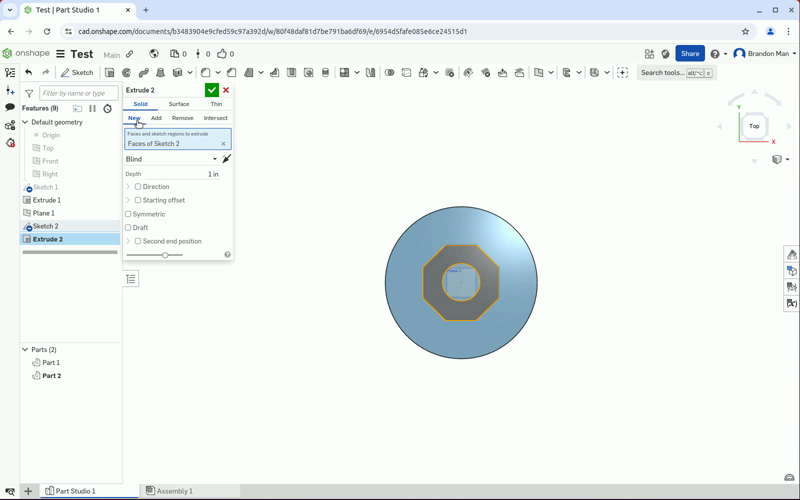
key(tab, 4)
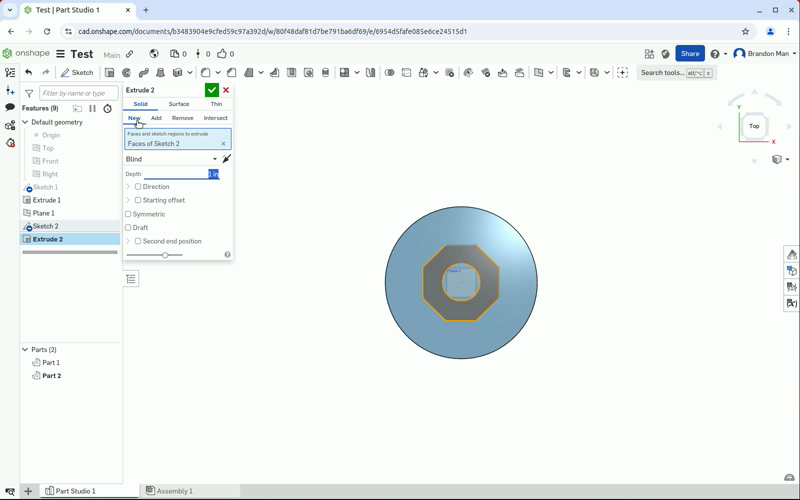
text(15.405)
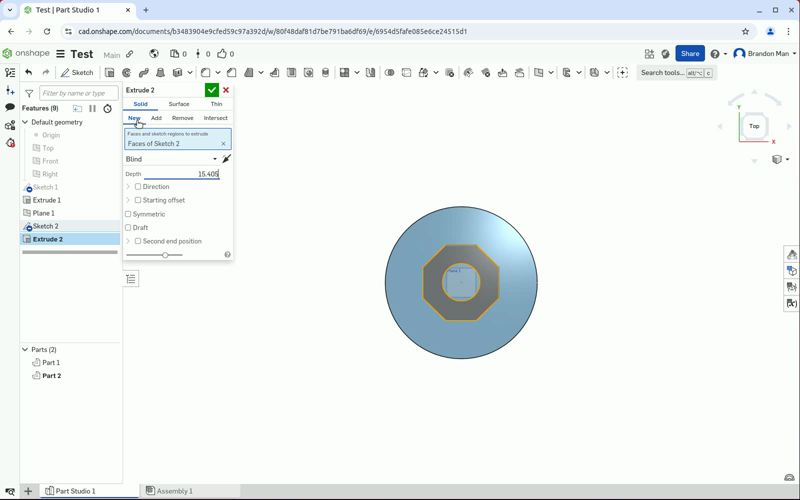
key(enter)
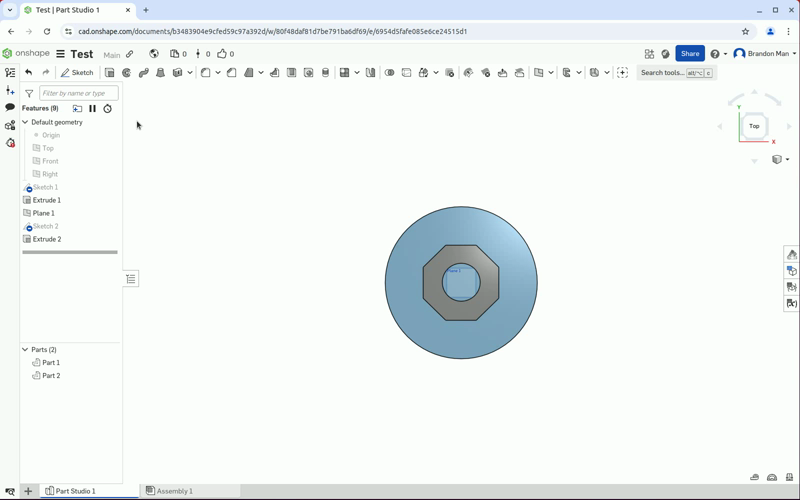
key(shift+h)
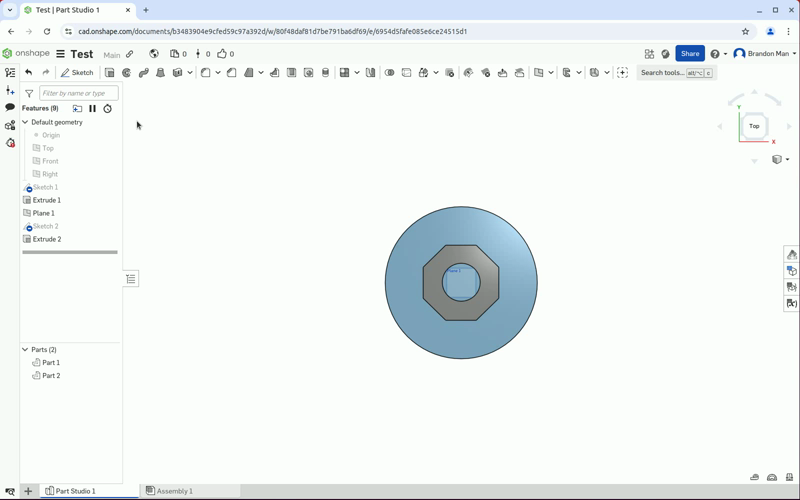
key(shift+h)
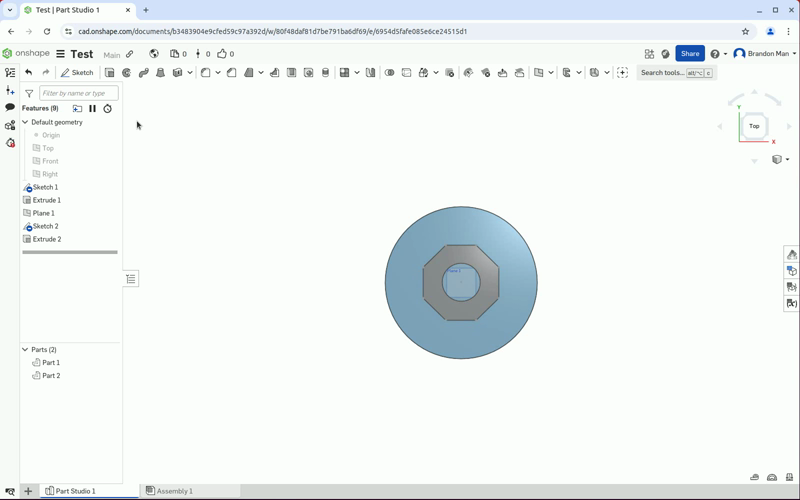
key(shift+7)
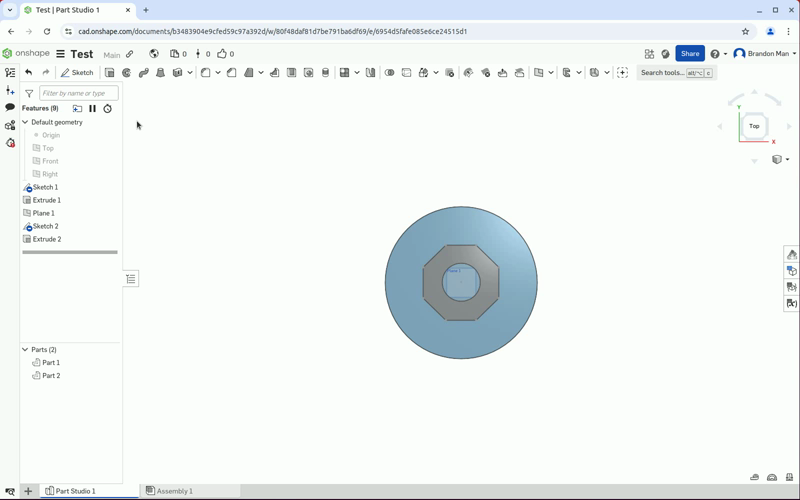
key(up, 3)
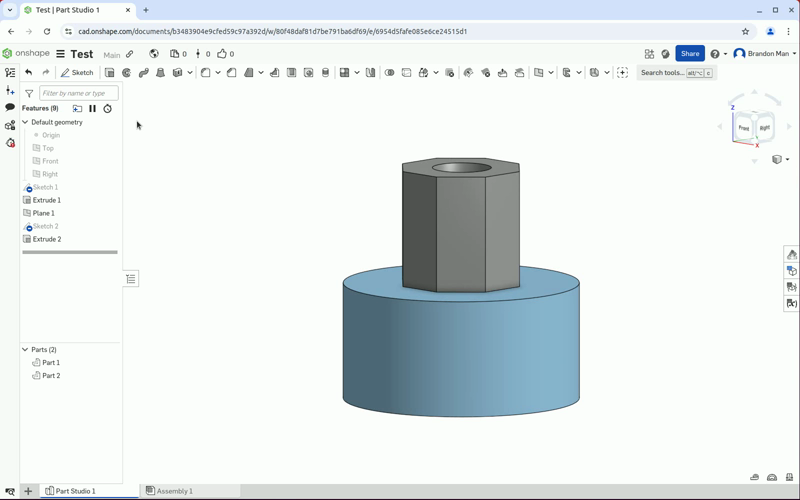
key(left, 3)
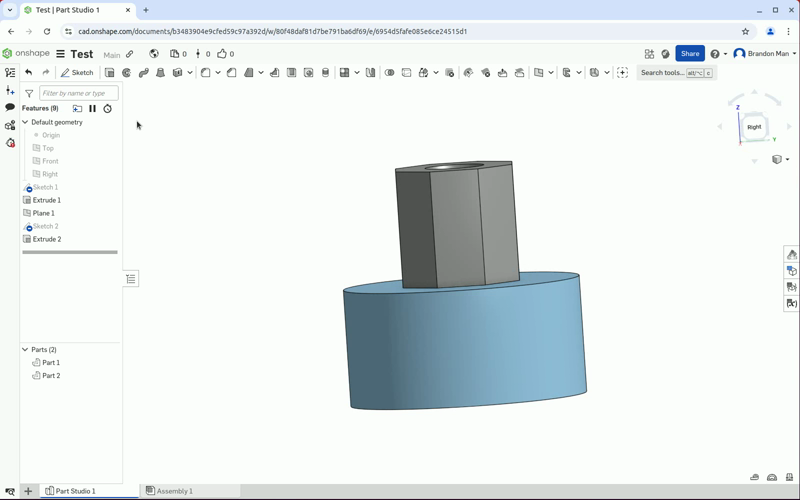
key(right, 3)
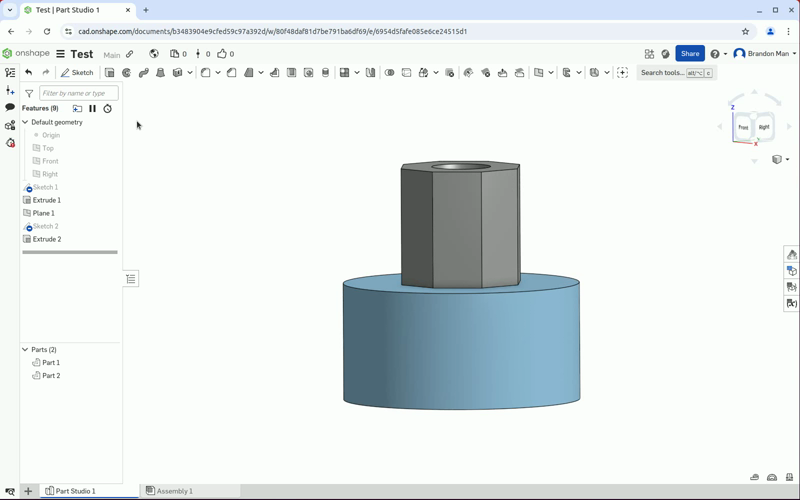
key(down, 3)
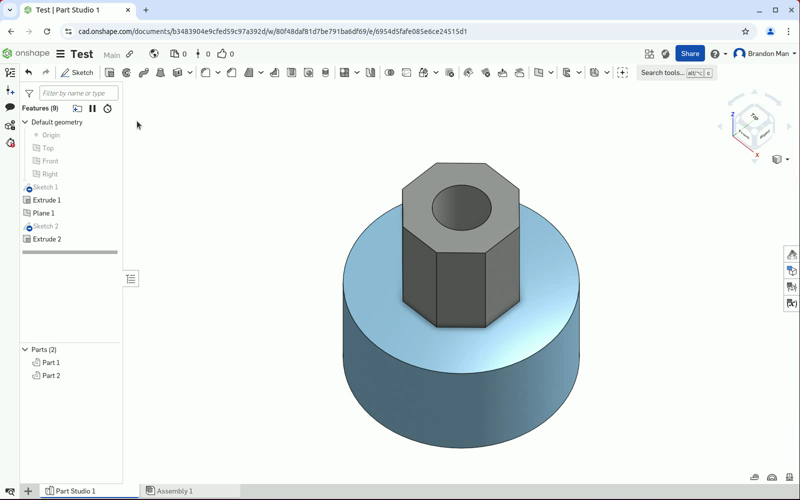
mouse_move(73, 189)
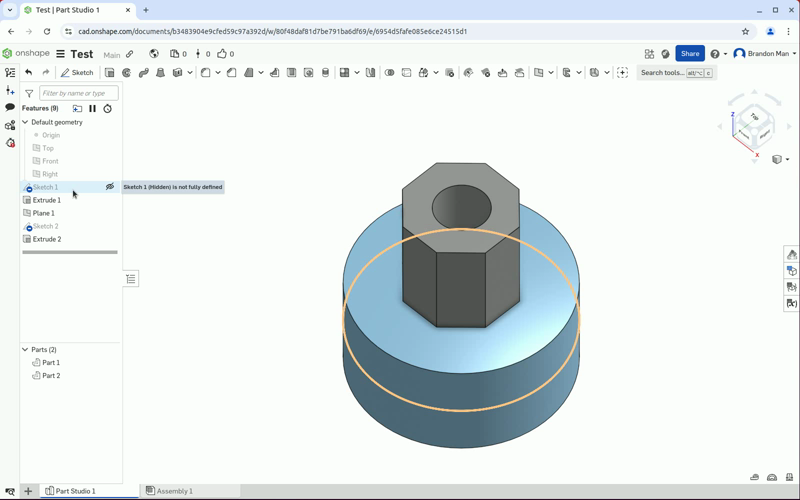
click(73, 189)